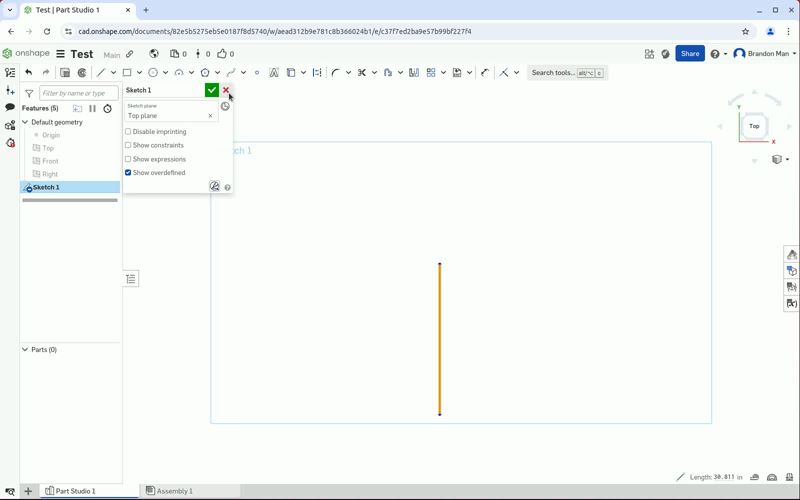
key(shift+h)
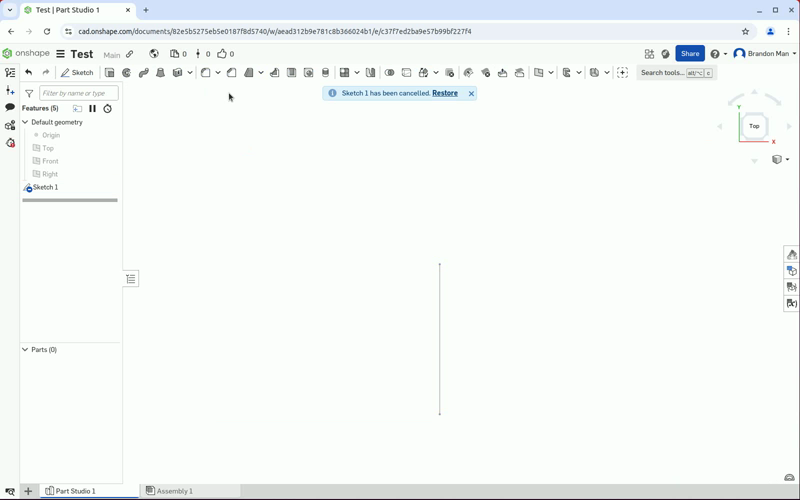
key(shift+s)
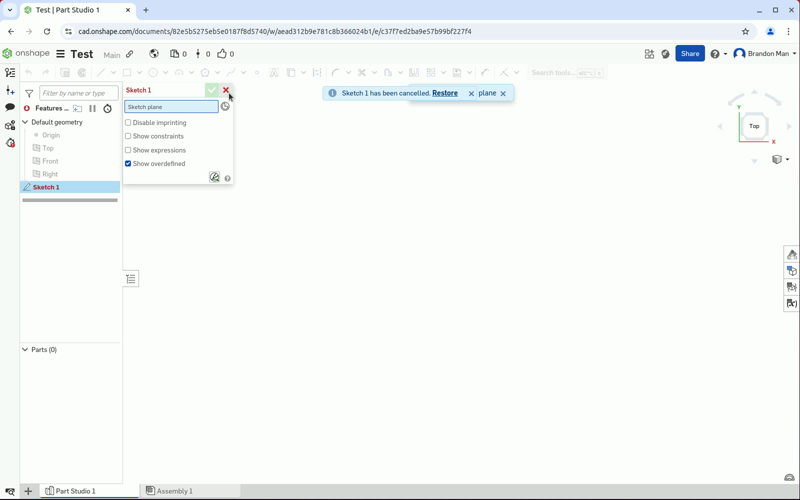
mouse_move(73, 150)
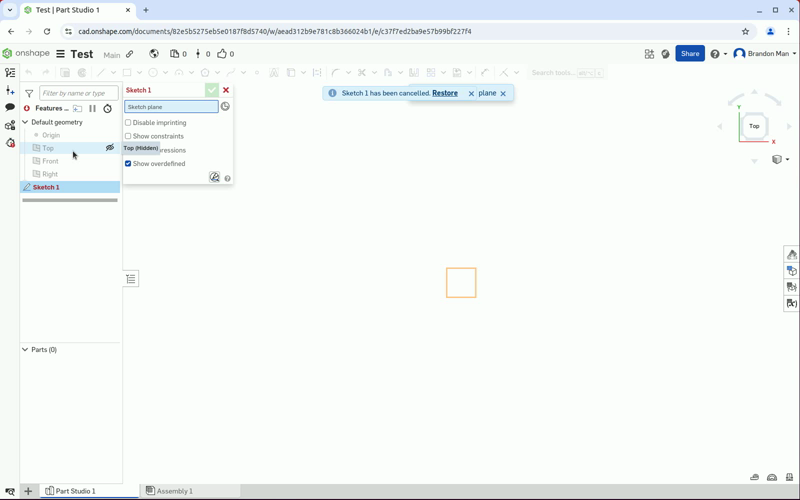
click(73, 150)
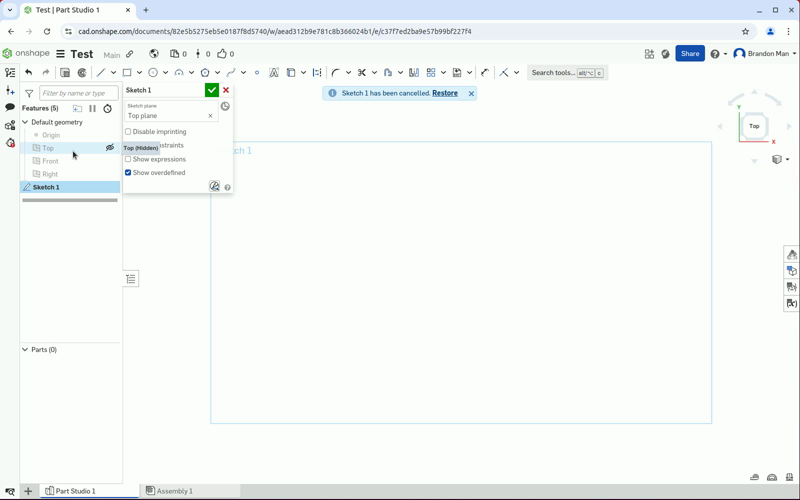
mouse_move(73, 352)
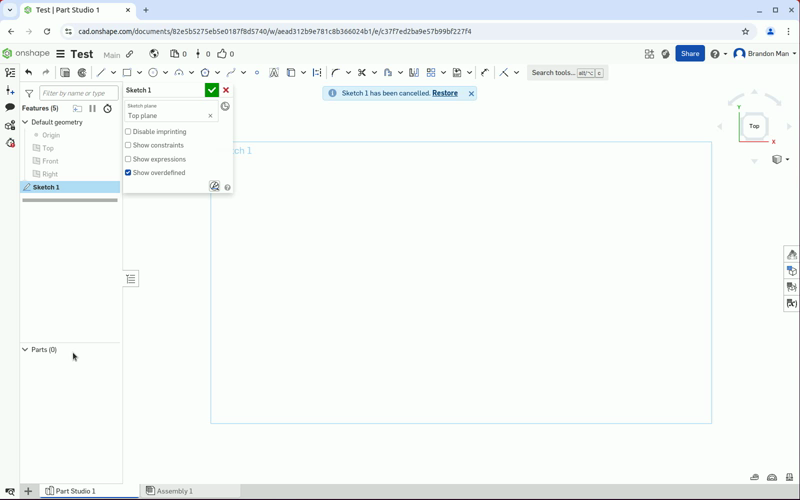
key(y)
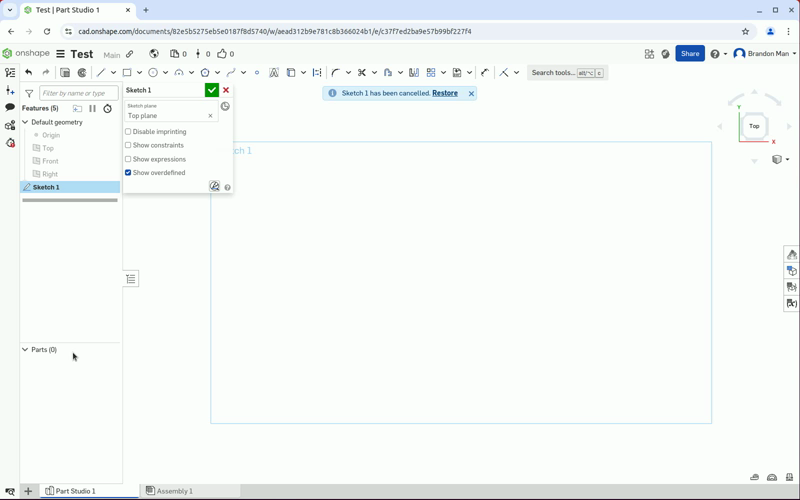
key(l)
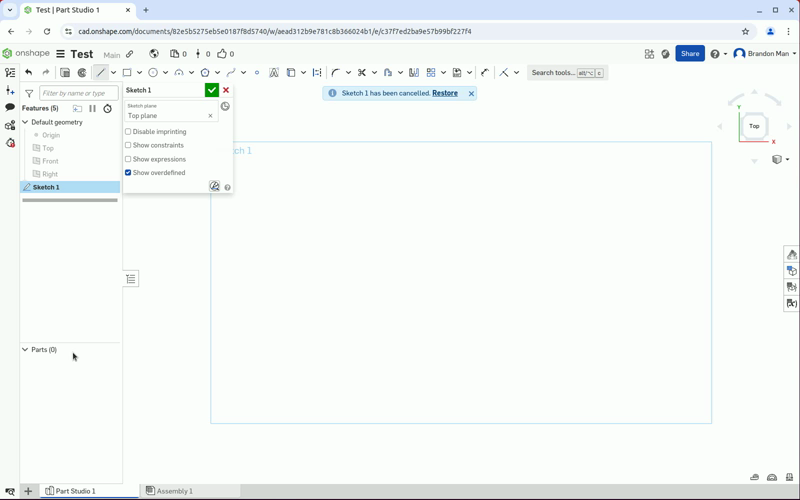
key_down(shift)
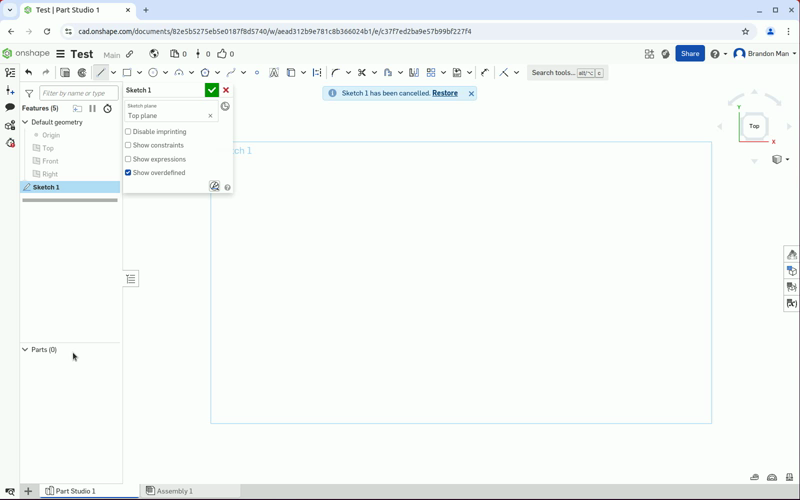
mouse_move(348, 293)
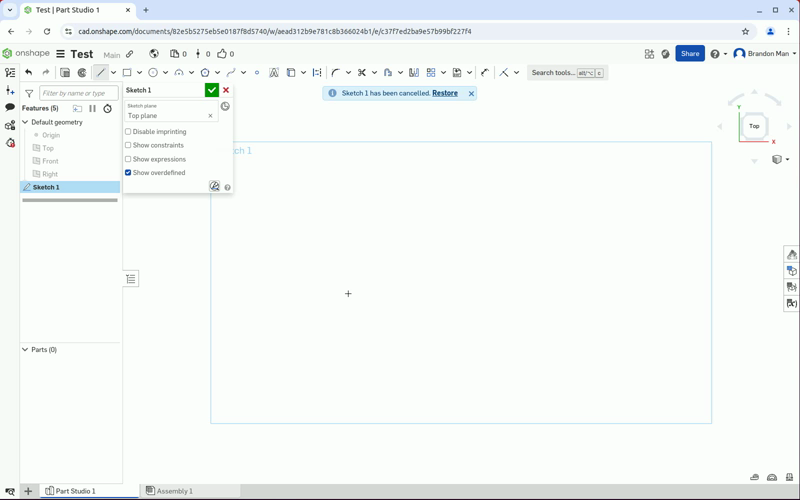
click(348, 293)
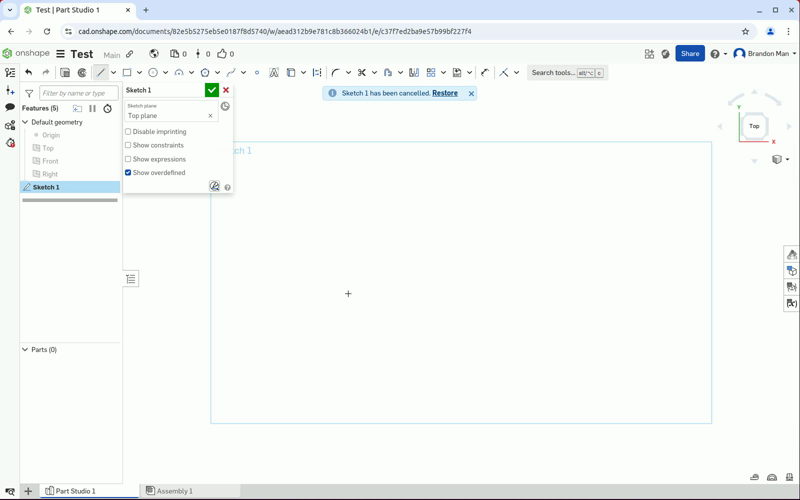
key_up(shift)
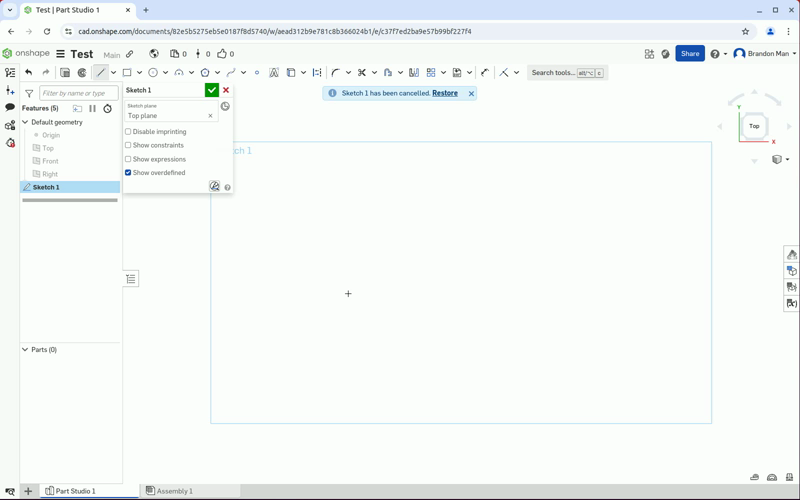
key_down(shift)
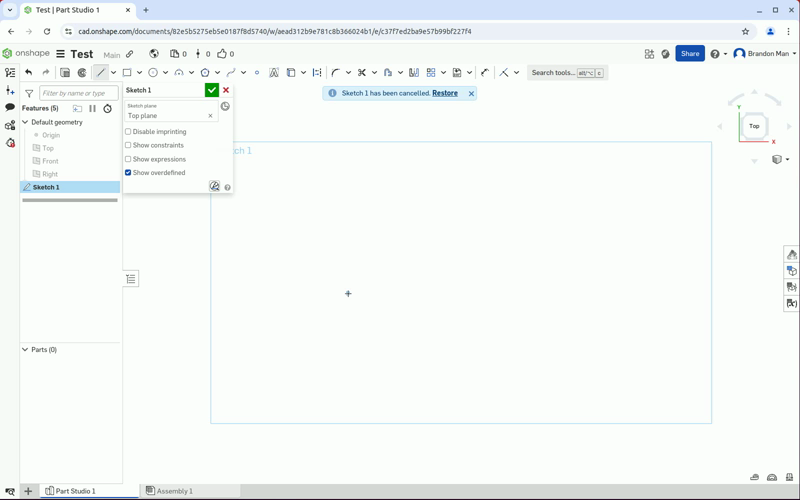
mouse_move(378, 293)
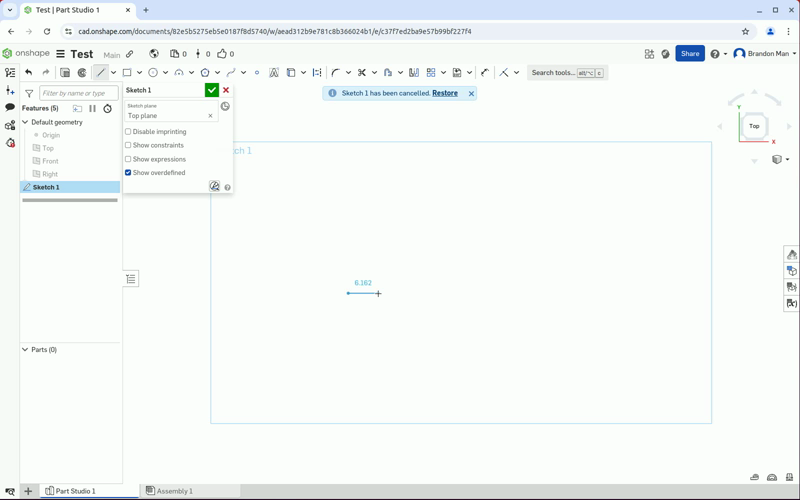
mouse_move(370, 293)
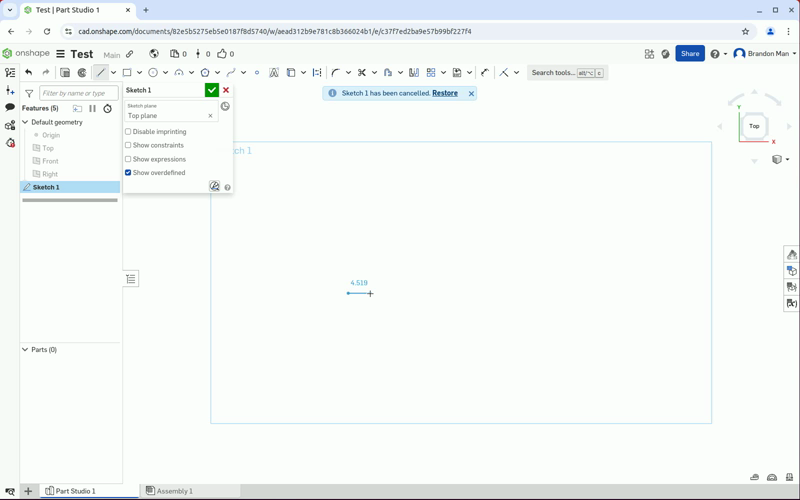
click(370, 293)
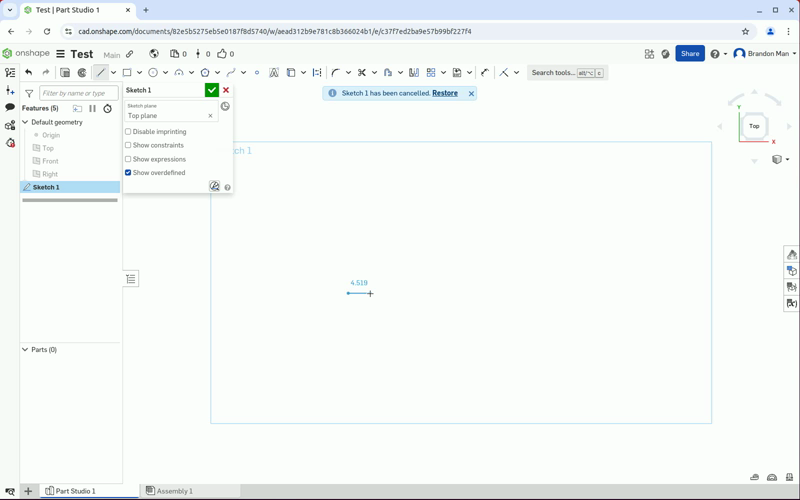
key_up(shift)
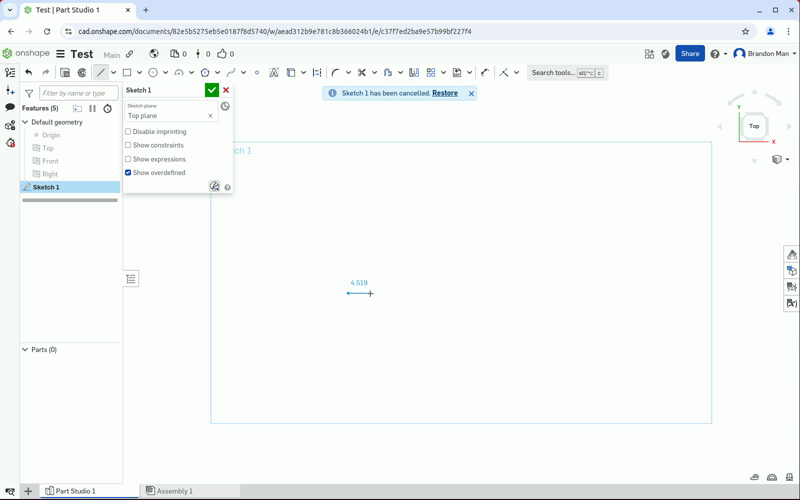
key_down(shift)
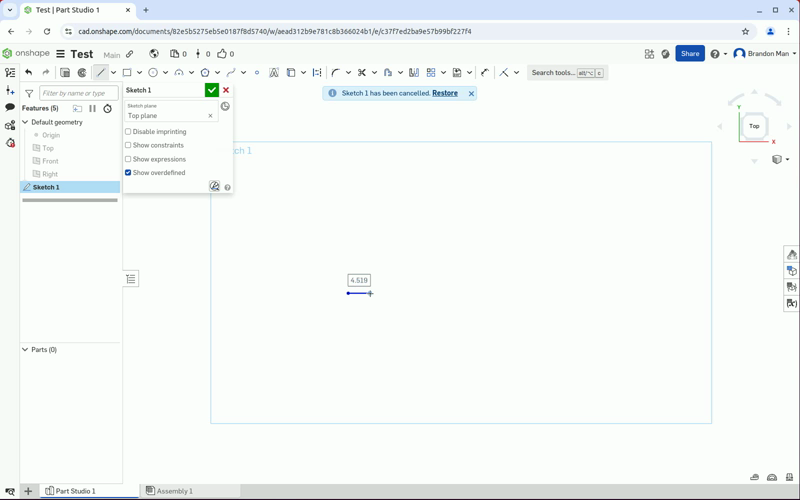
mouse_move(400, 293)
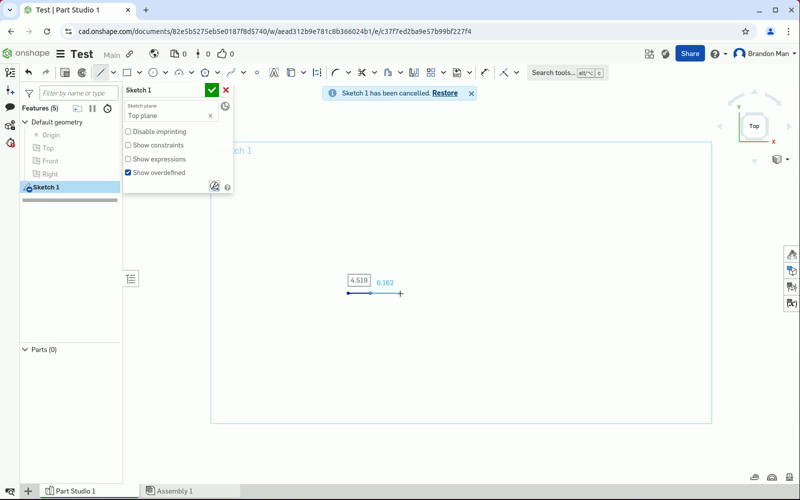
mouse_move(370, 271)
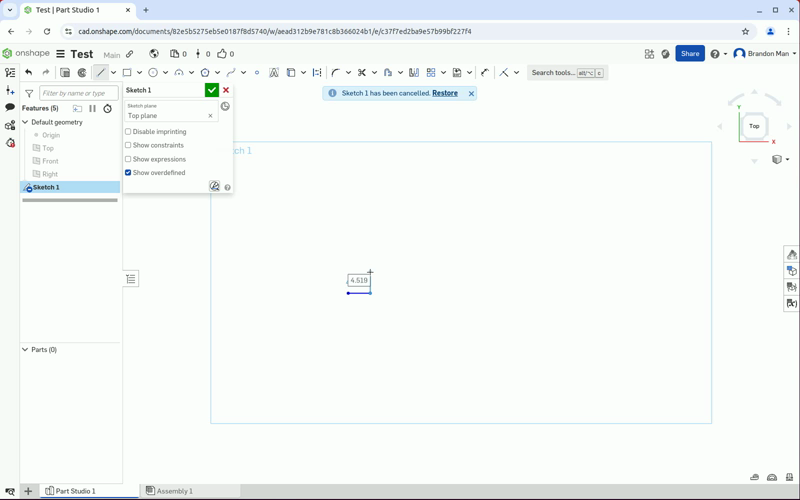
click(370, 271)
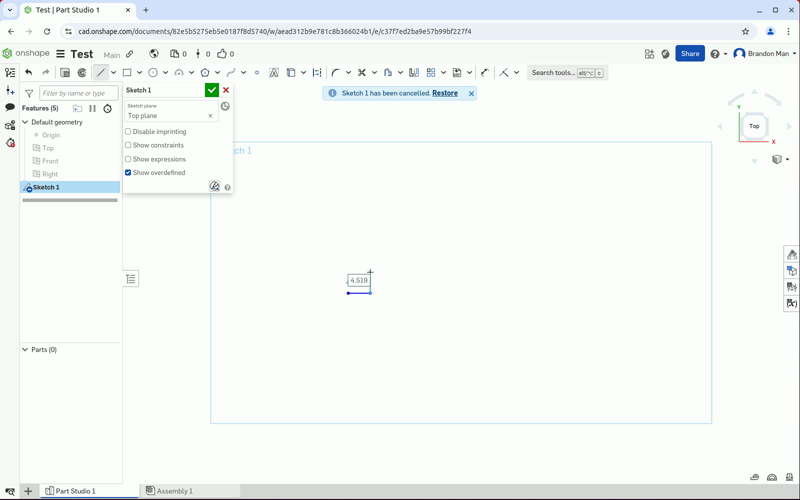
key_up(shift)
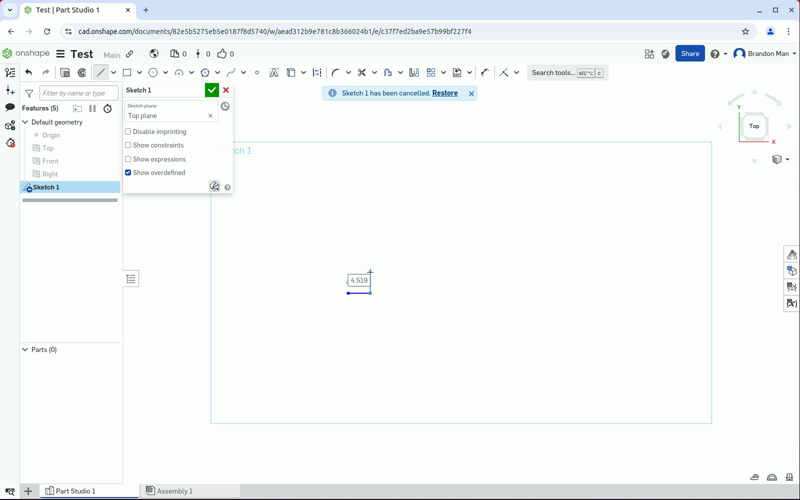
key_down(shift)
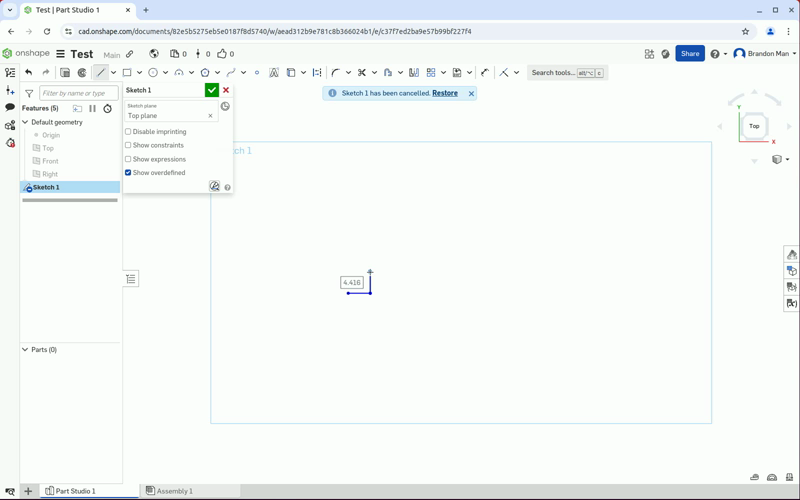
mouse_move(400, 271)
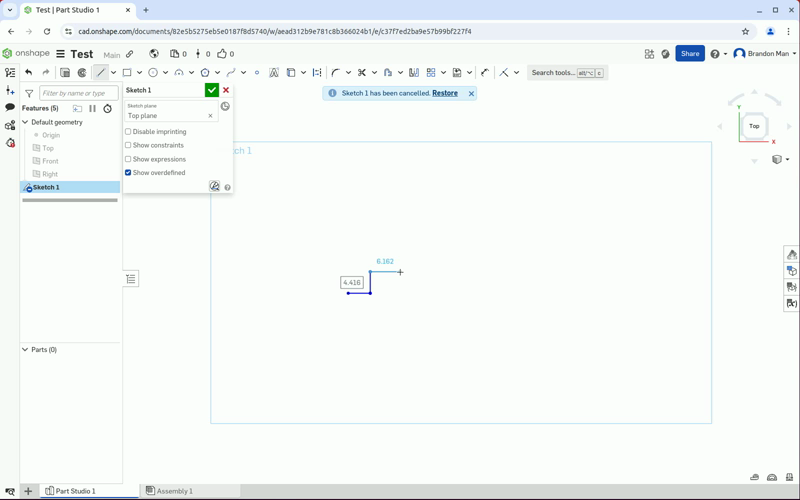
mouse_move(348, 271)
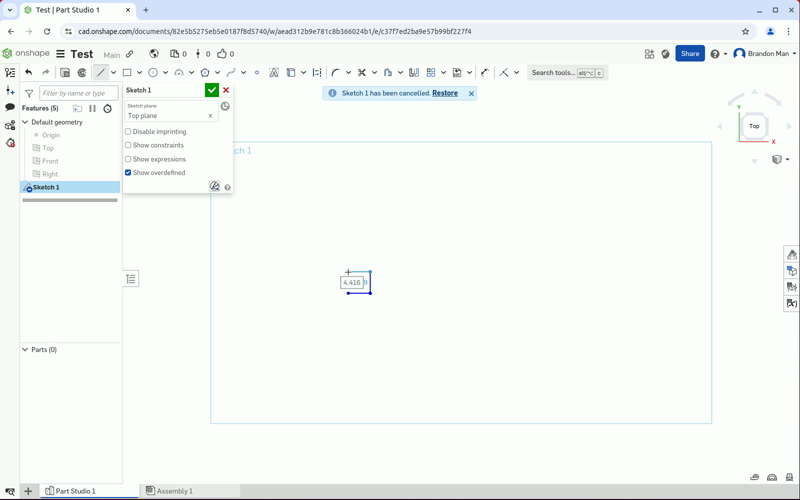
click(348, 271)
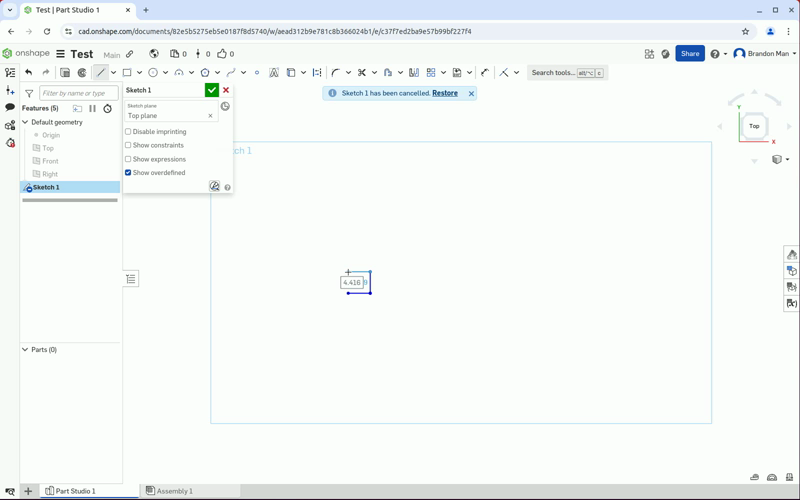
key_up(shift)
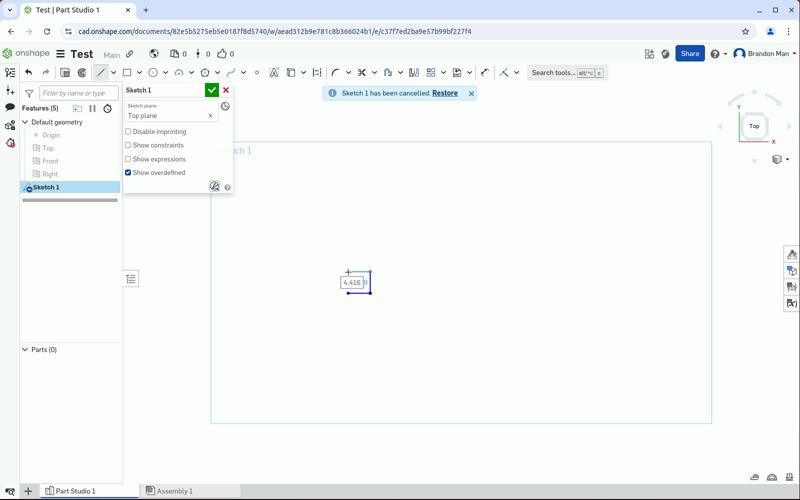
mouse_move(378, 271)
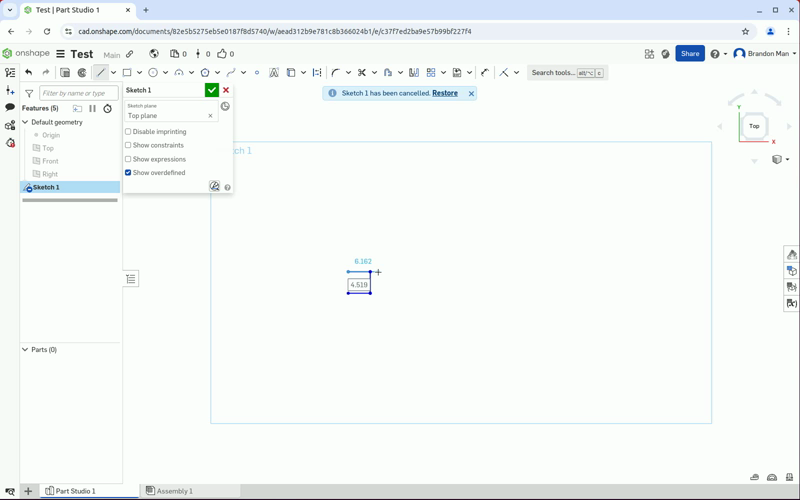
key_down(shift)
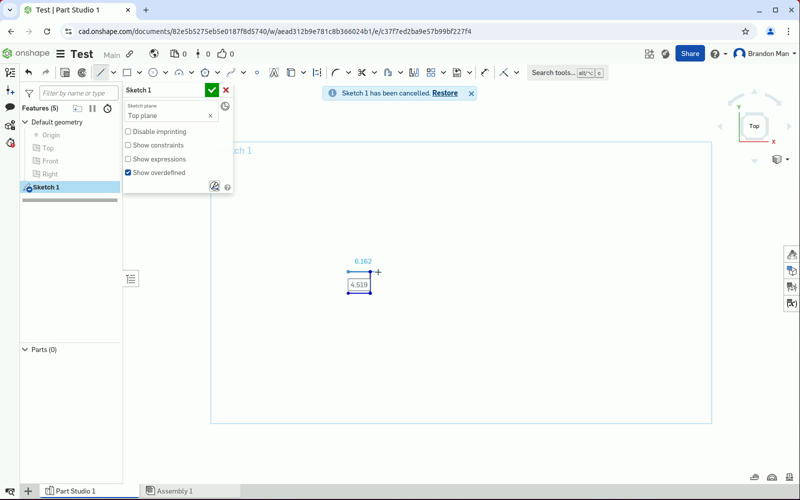
mouse_move(348, 293)
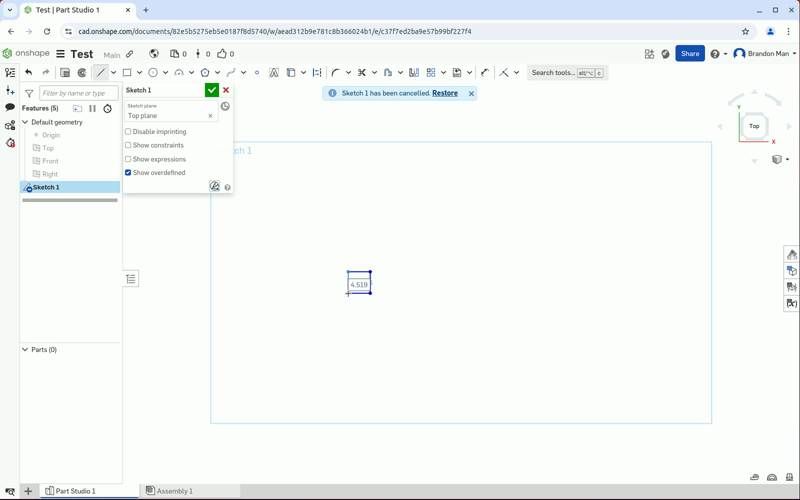
key_up(shift)
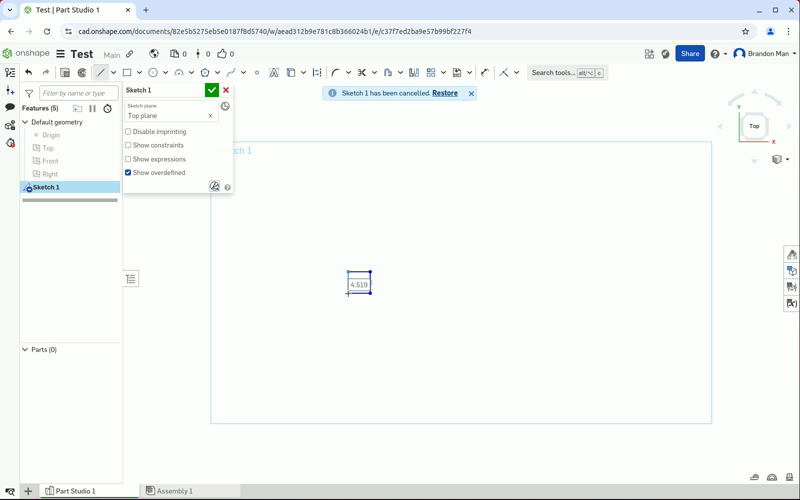
click(348, 293)
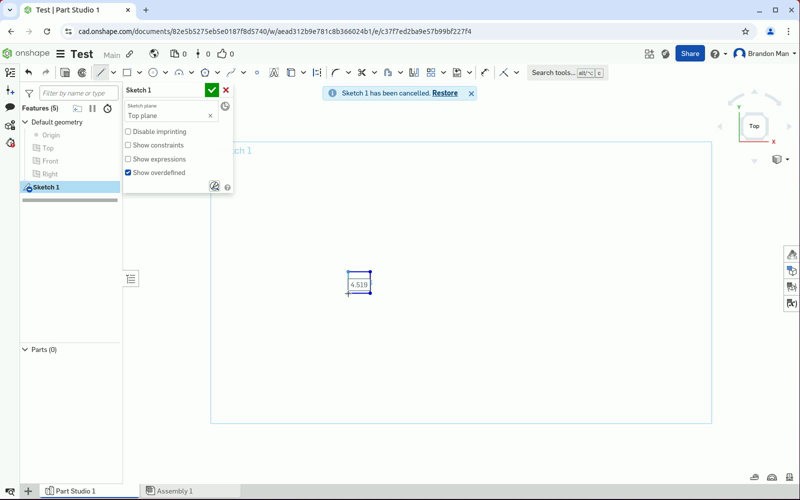
key(esc)
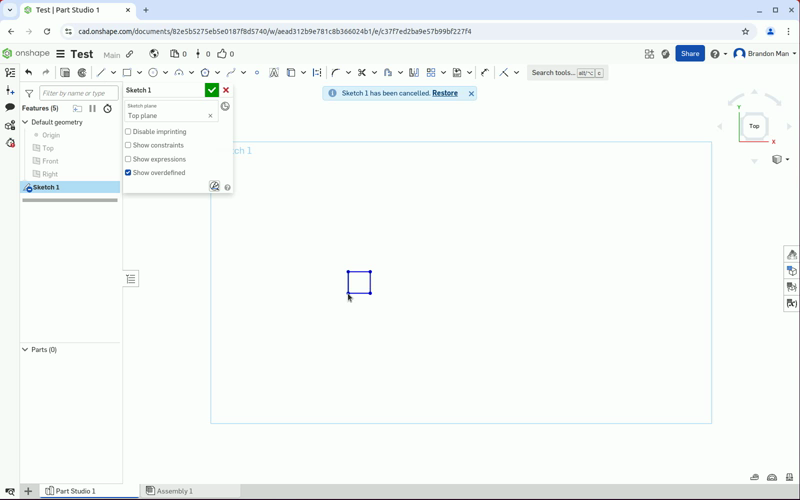
mouse_move(366, 285)
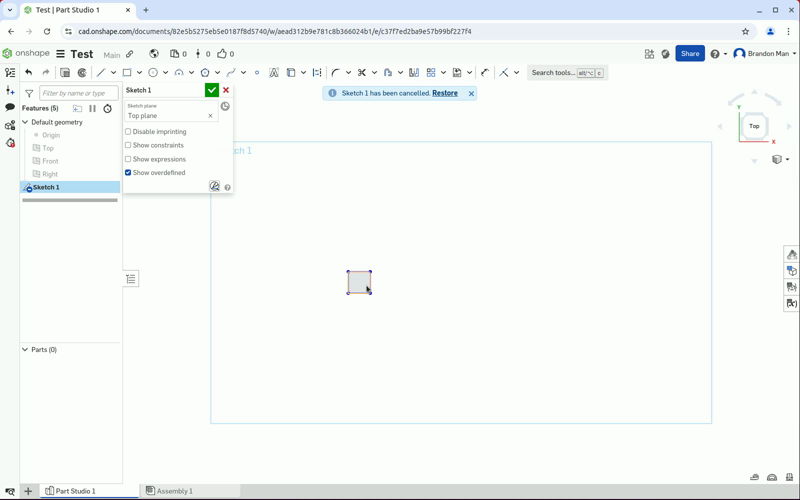
scroll(6)
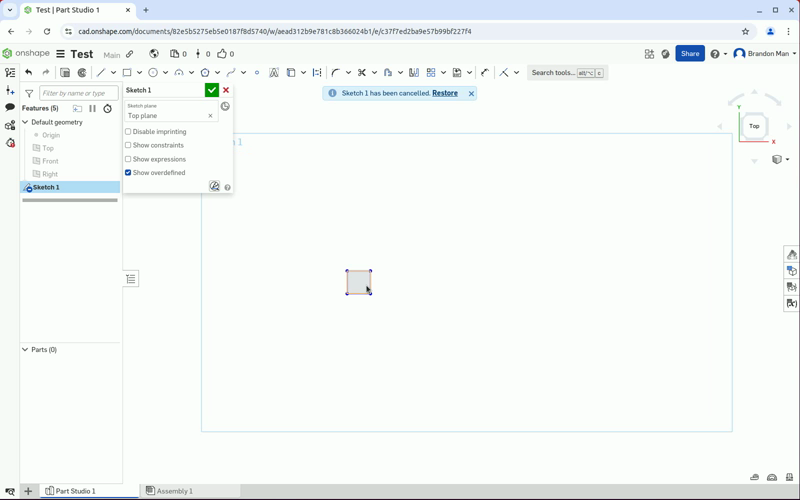
scroll(6)
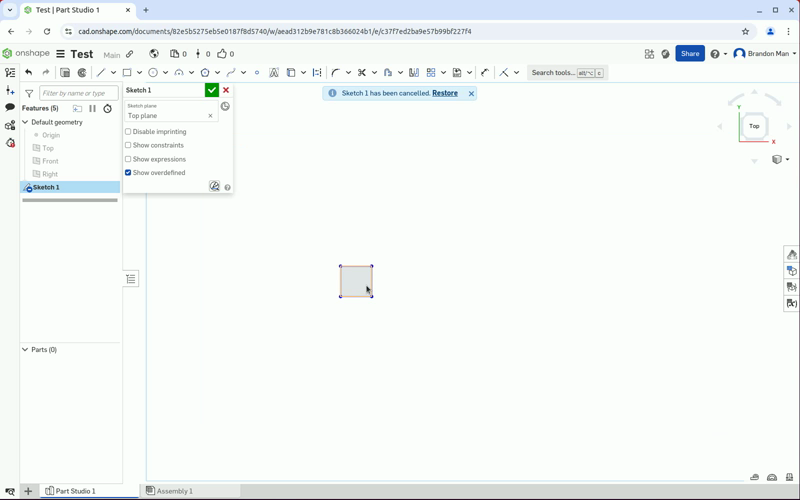
scroll(6)
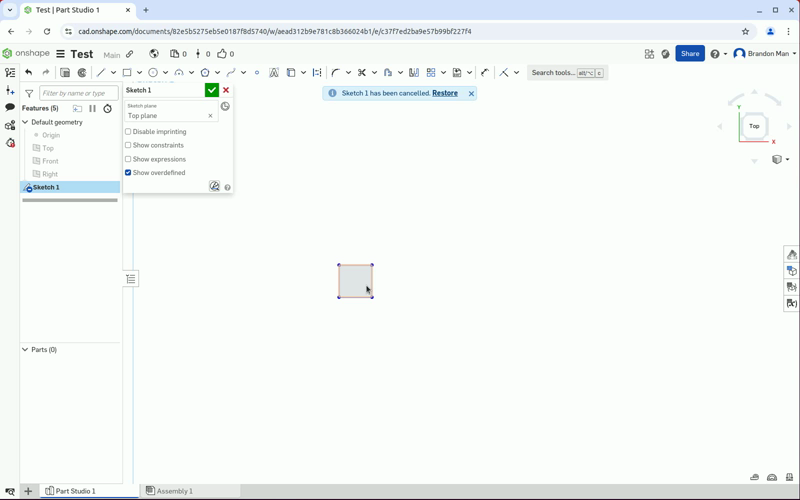
scroll(6)
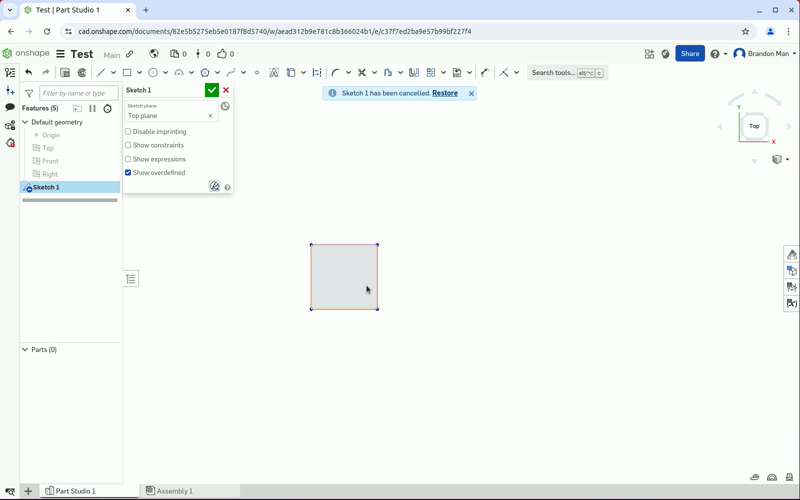
scroll(6)
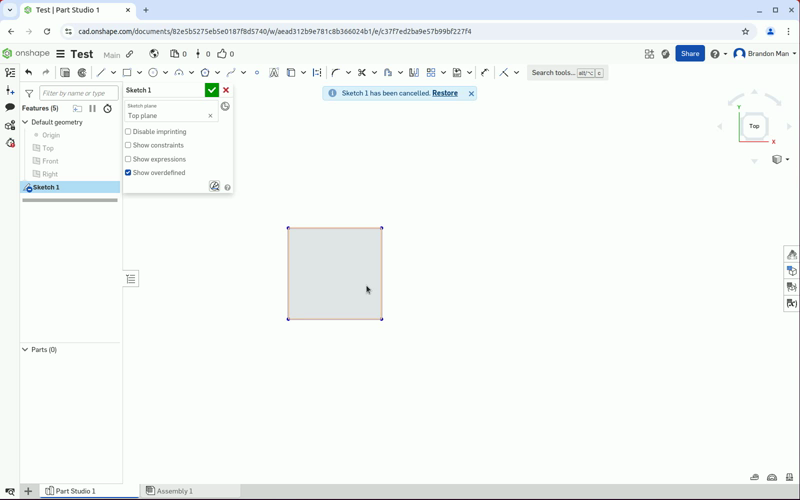
scroll(6)
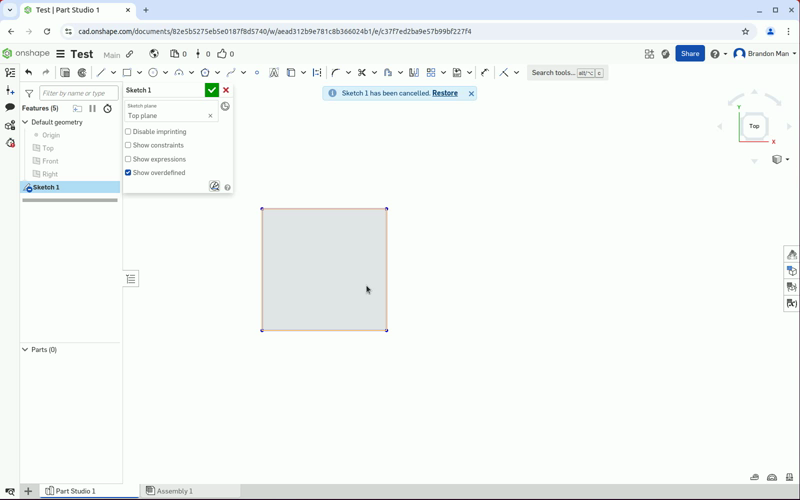
scroll(6)
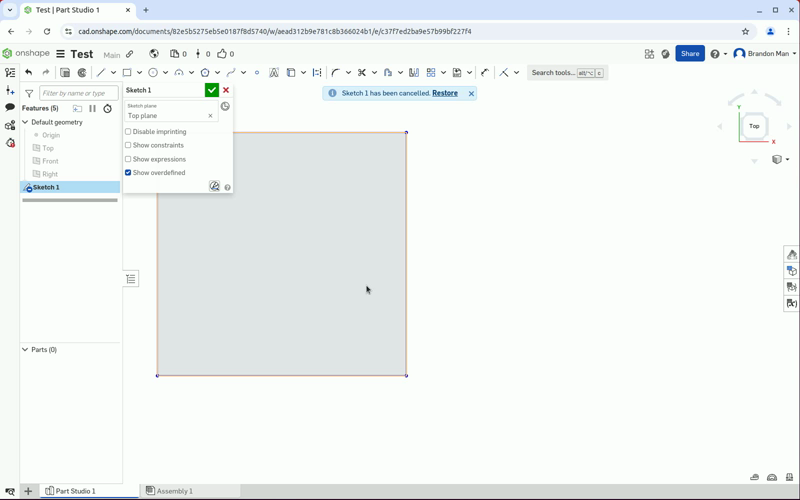
click(366, 285)
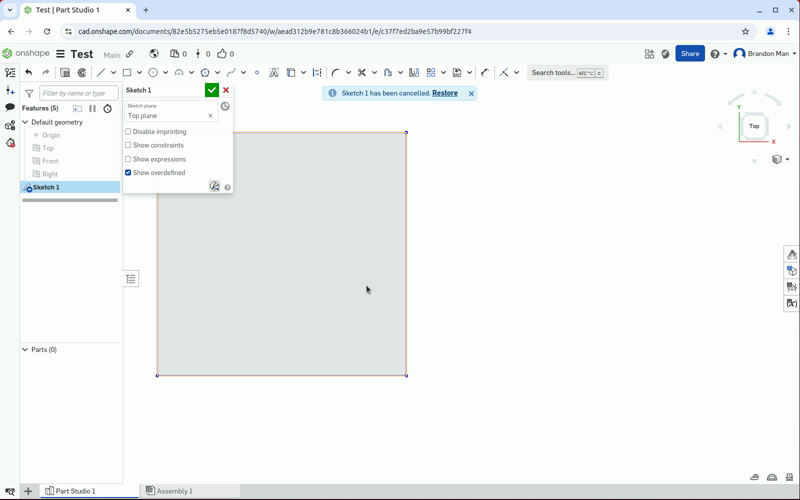
scroll(-6)
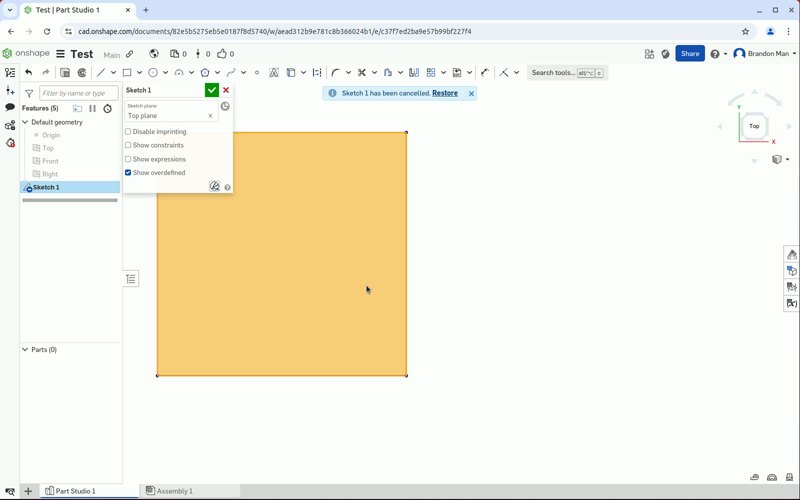
scroll(-6)
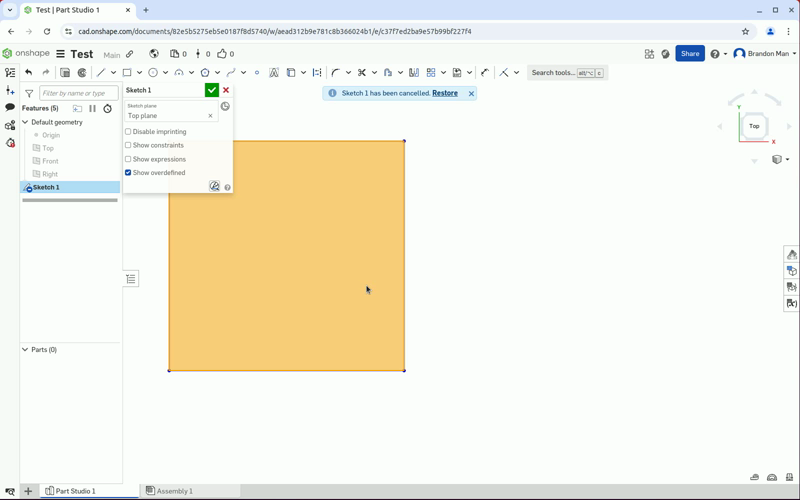
scroll(-6)
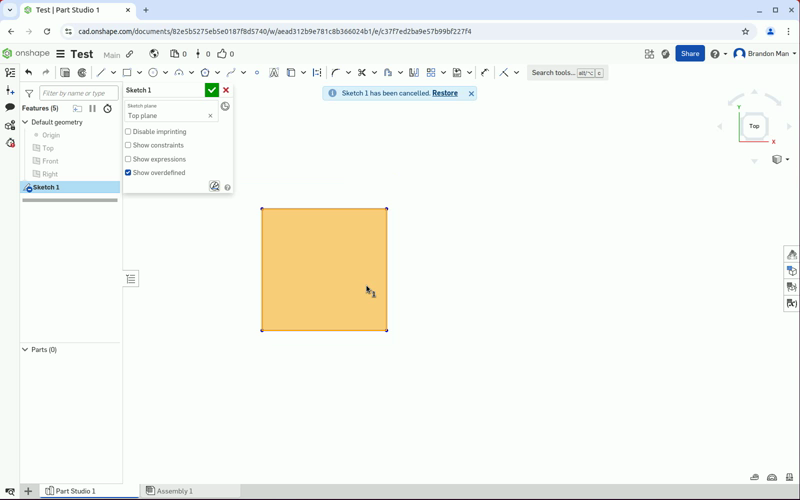
scroll(-6)
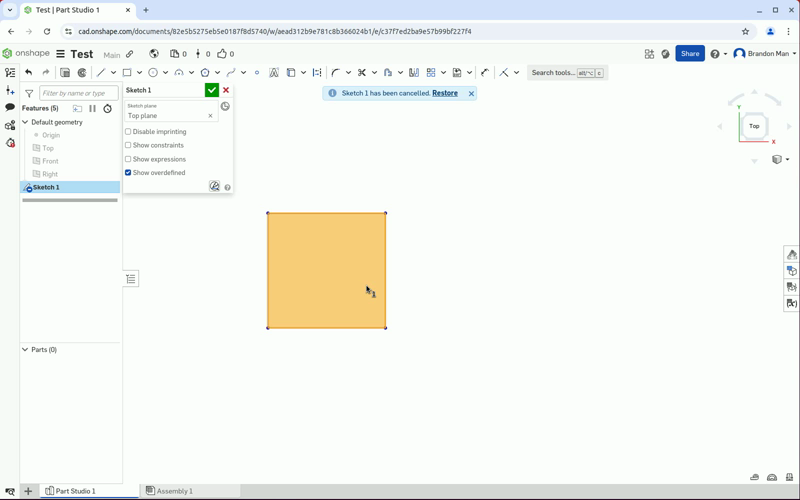
scroll(-6)
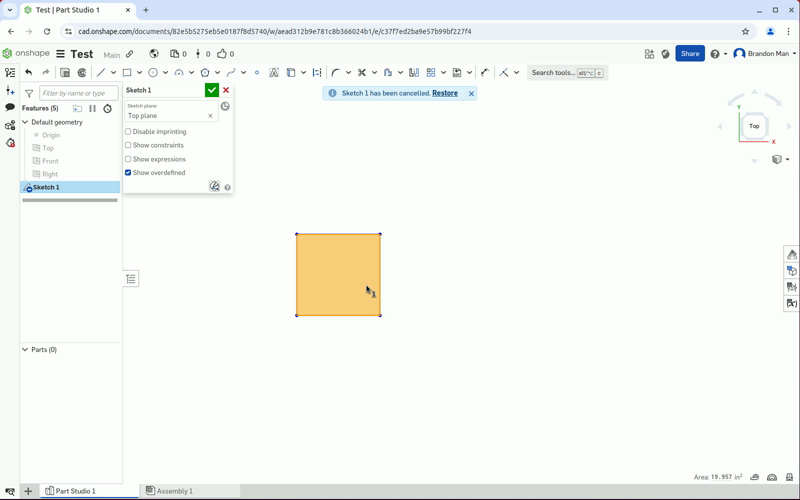
scroll(-6)
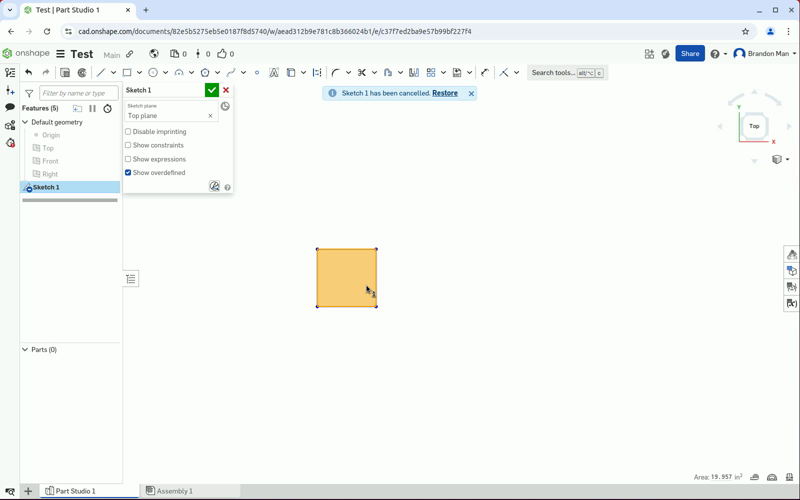
scroll(-6)
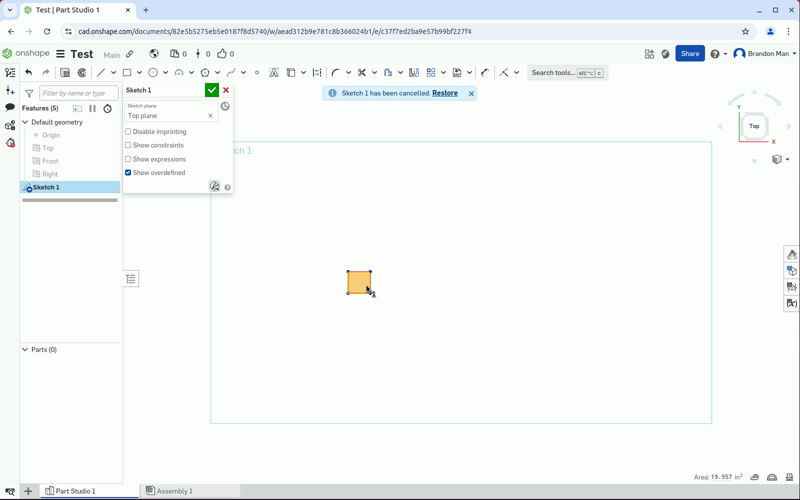
mouse_move(73, 352)
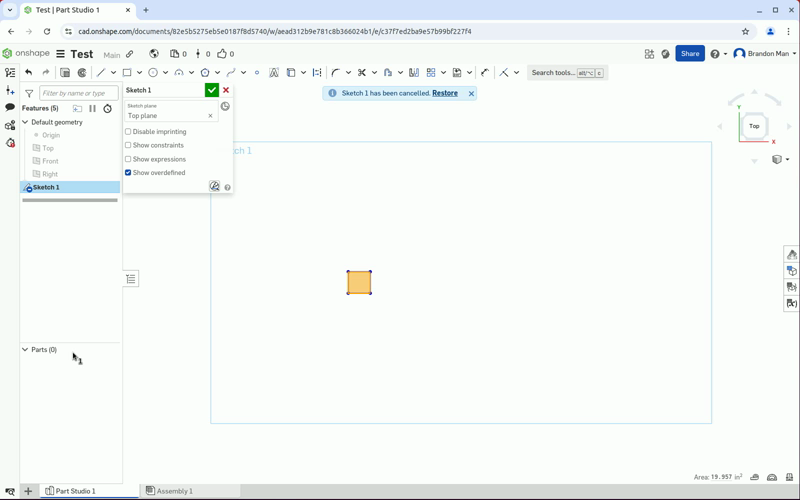
key(shift+y)
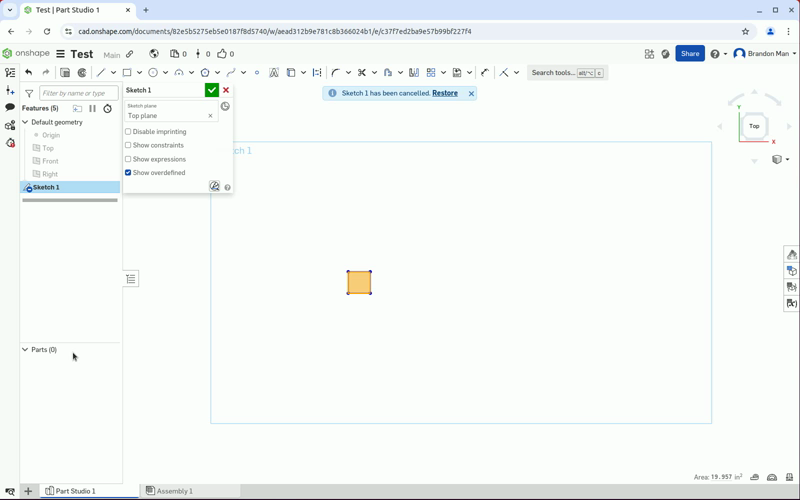
key(shift+e)
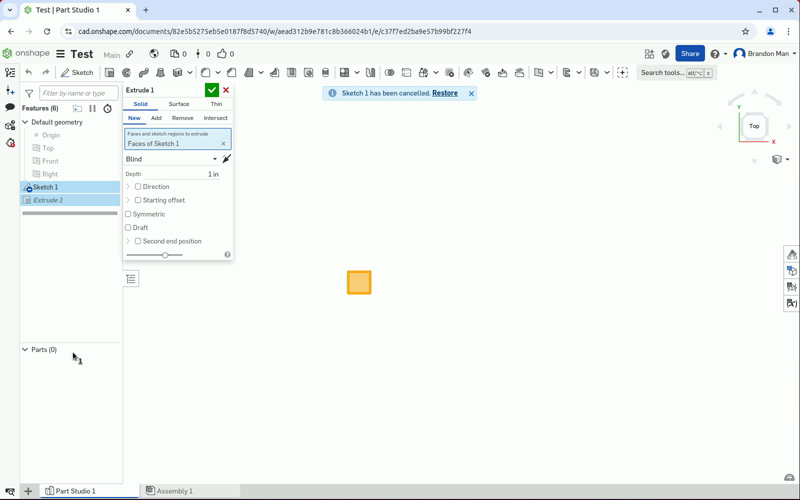
mouse_move(143, 106)
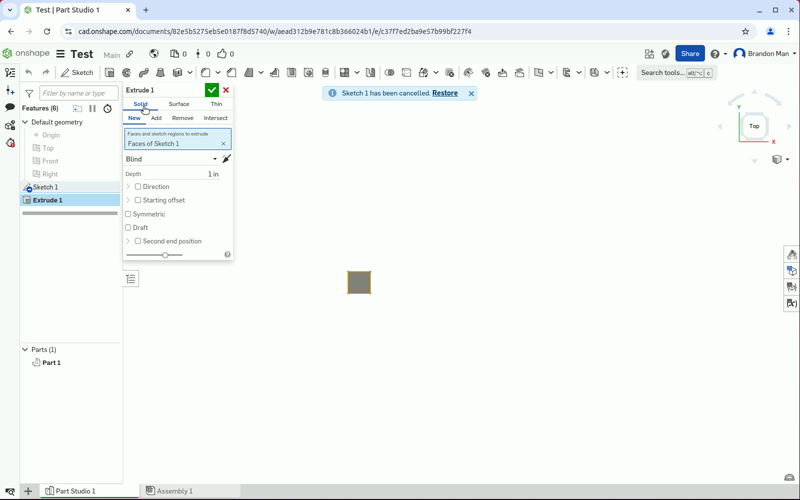
click(143, 106)
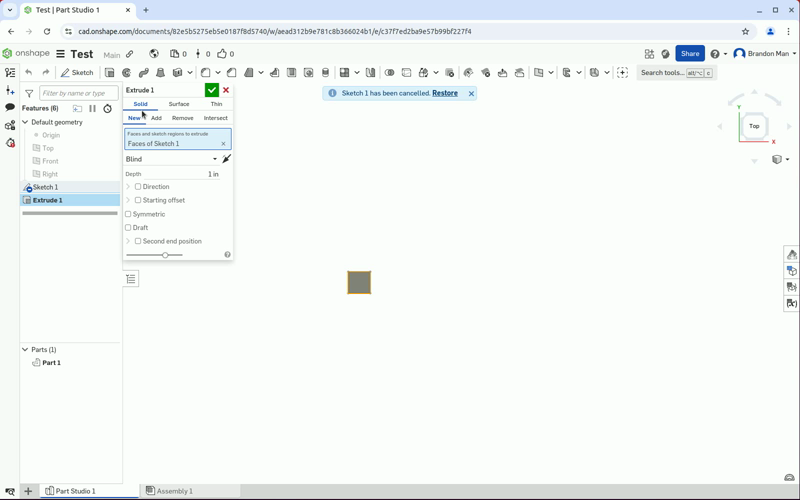
mouse_move(137, 120)
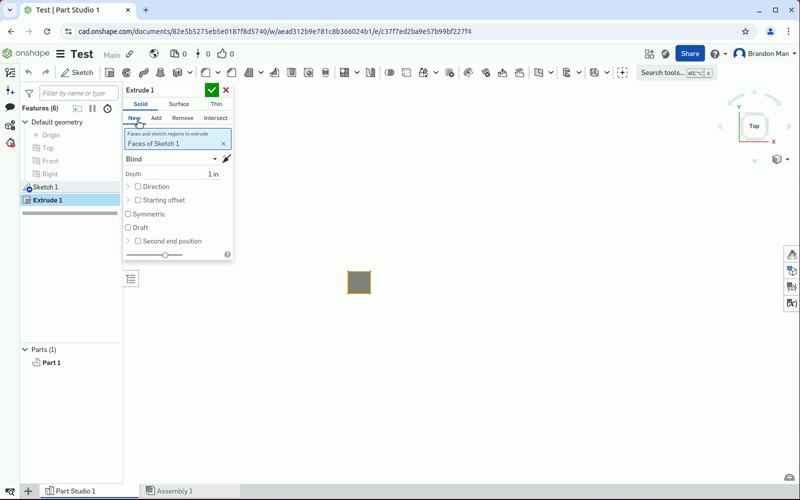
click(137, 120)
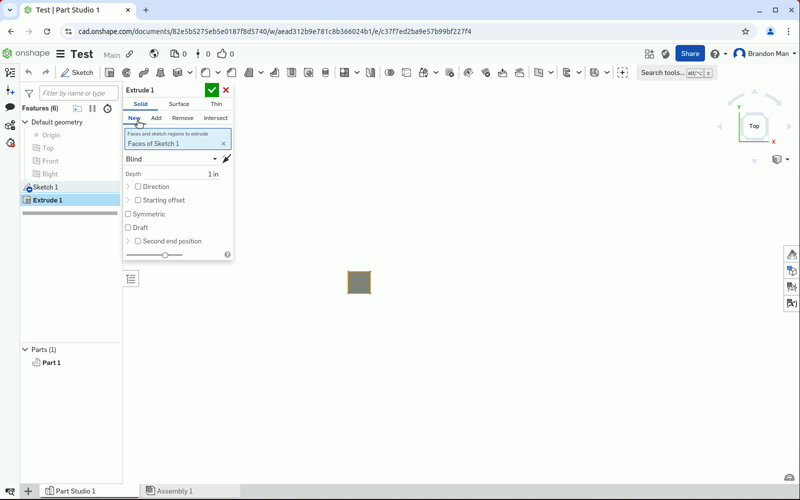
key(tab, 4)
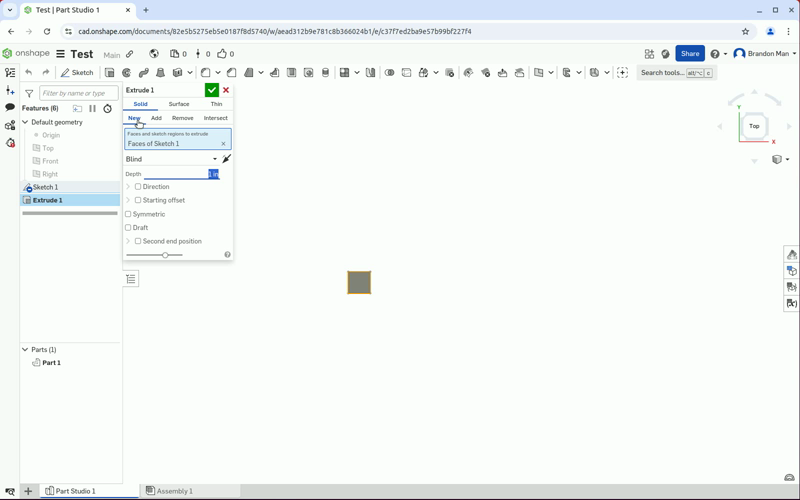
text(8.666)
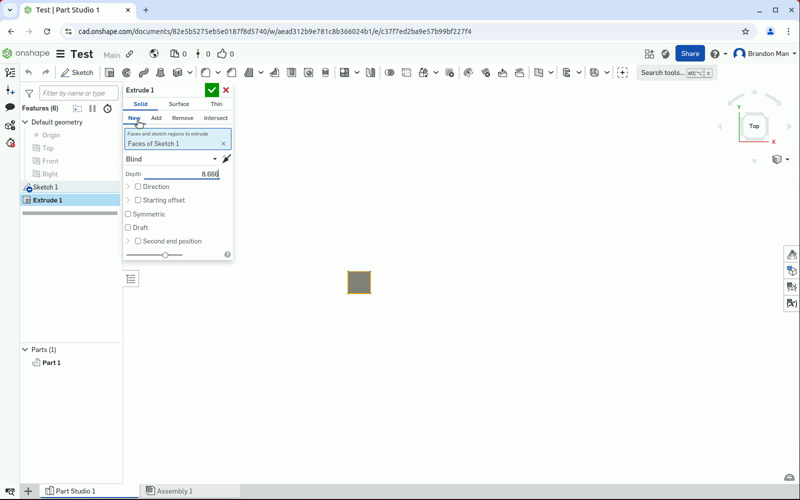
key(enter)
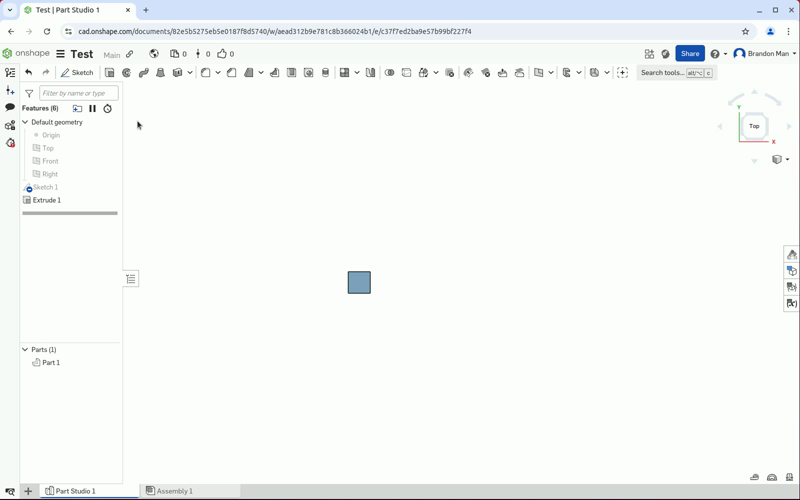
key(shift+h)
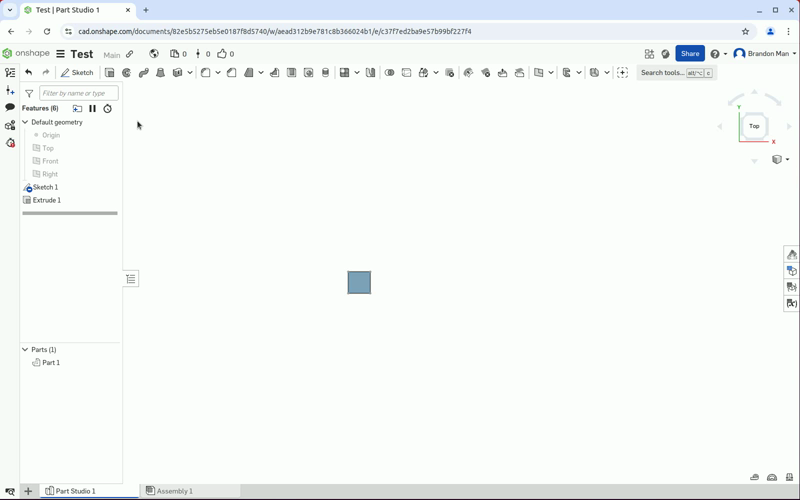
key(shift+h)
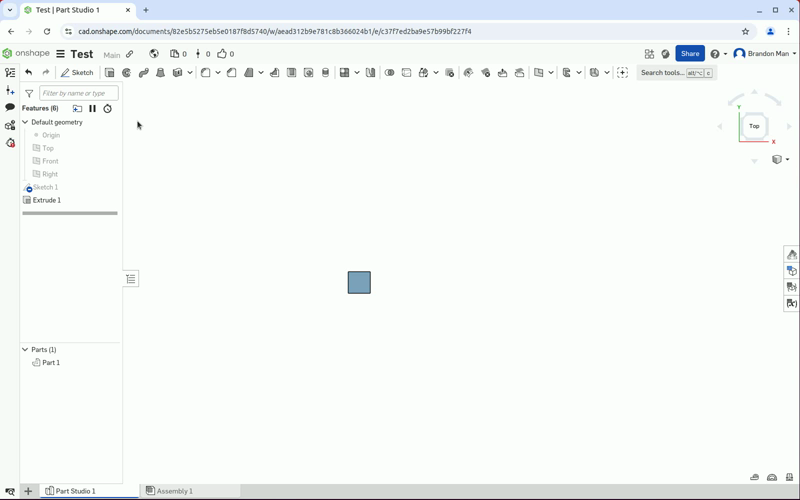
mouse_move(73, 189)
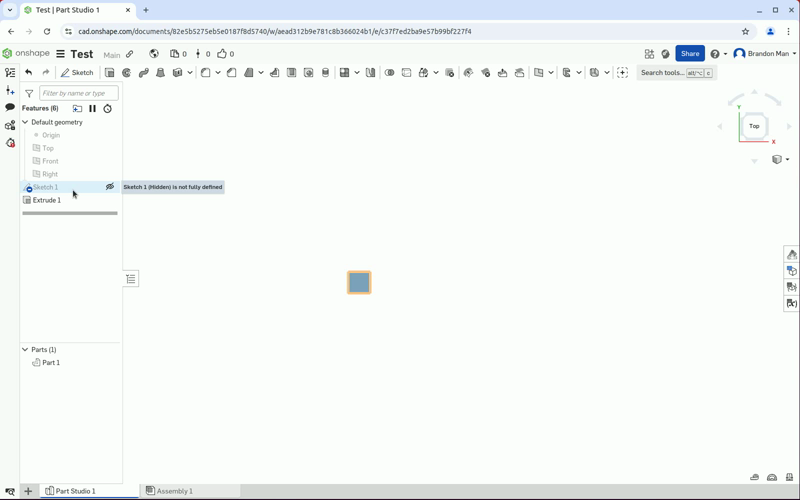
click(73, 189)
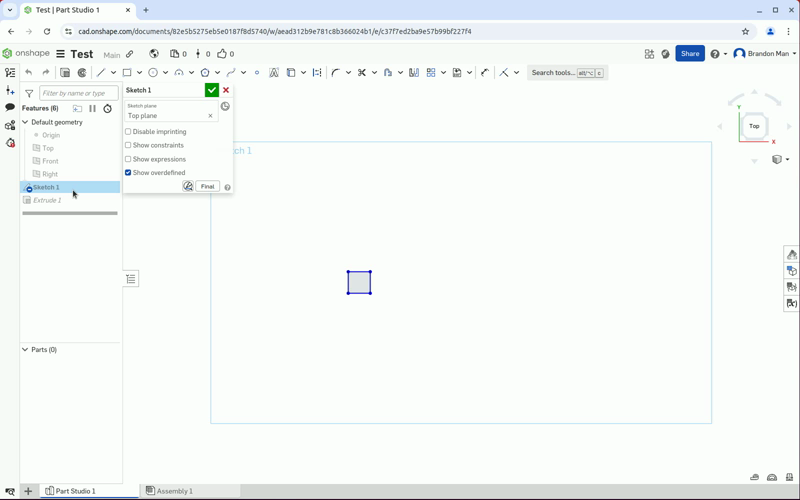
mouse_move(229, 92)
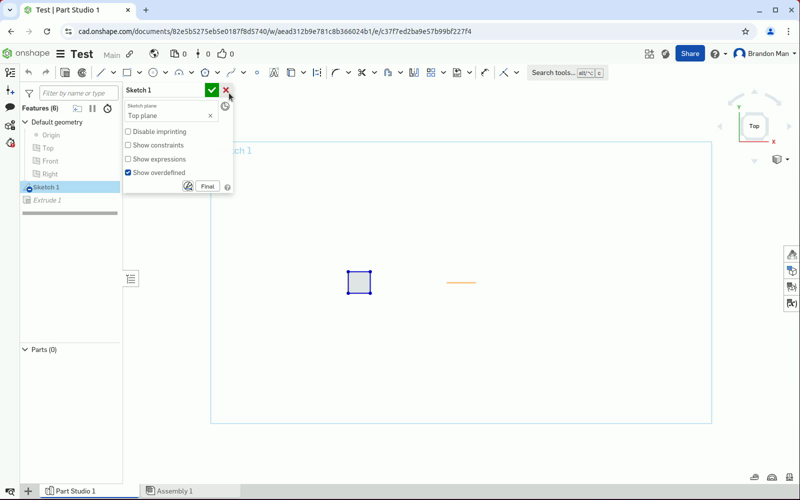
click(229, 92)
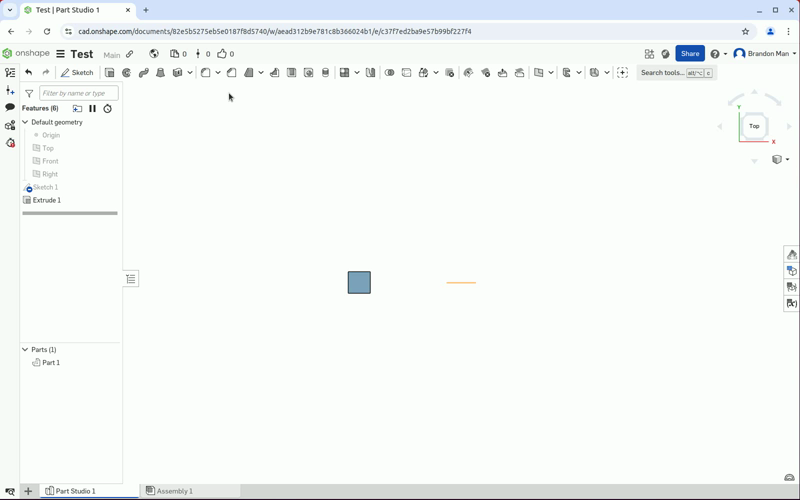
mouse_move(73, 352)
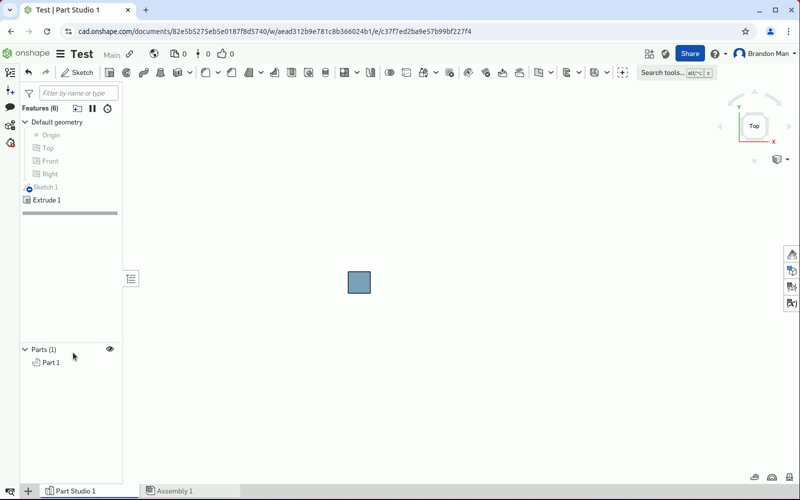
key(y)
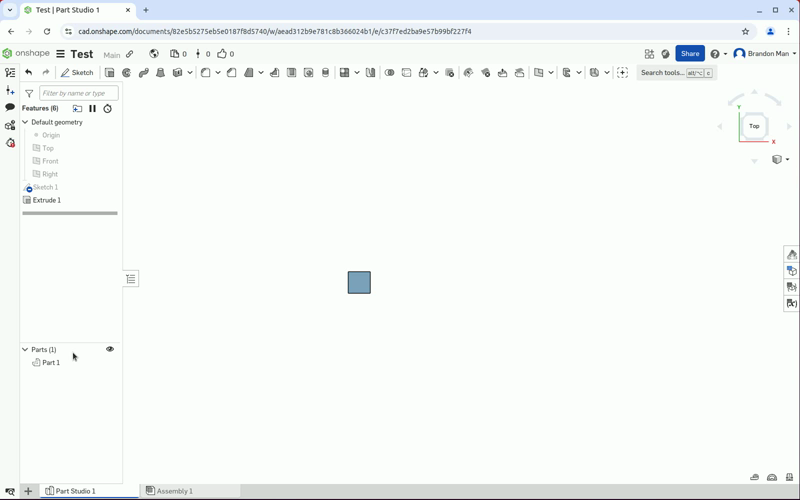
key(shift+p)
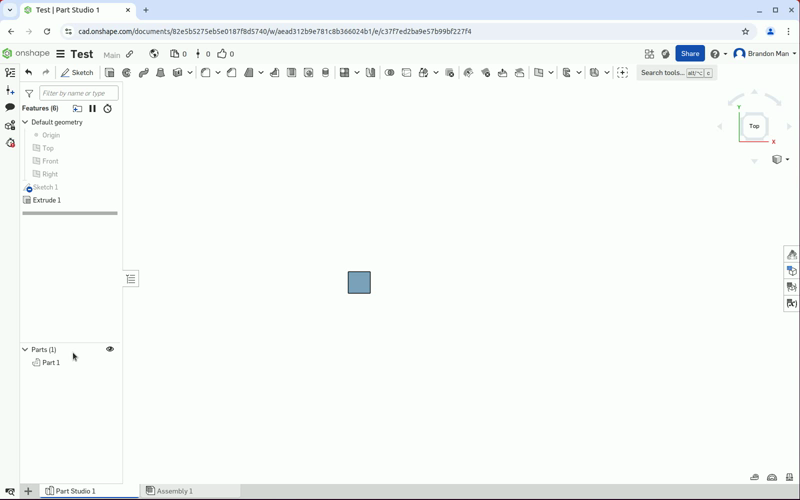
key(space)
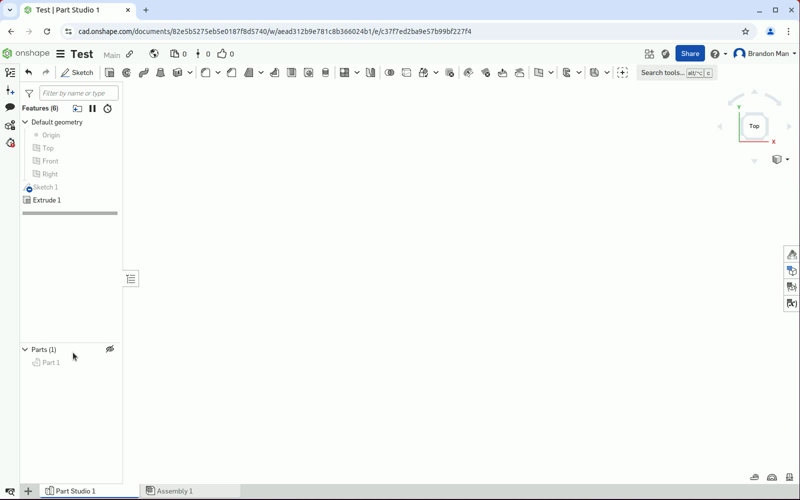
key_down(shift)
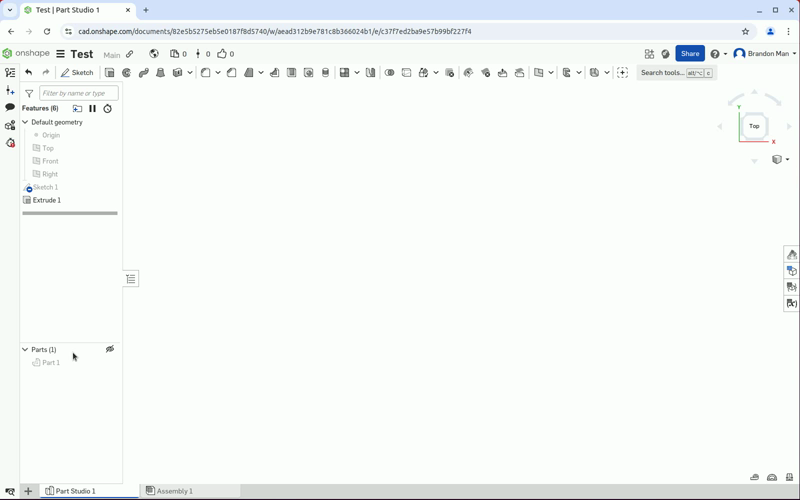
key(up)
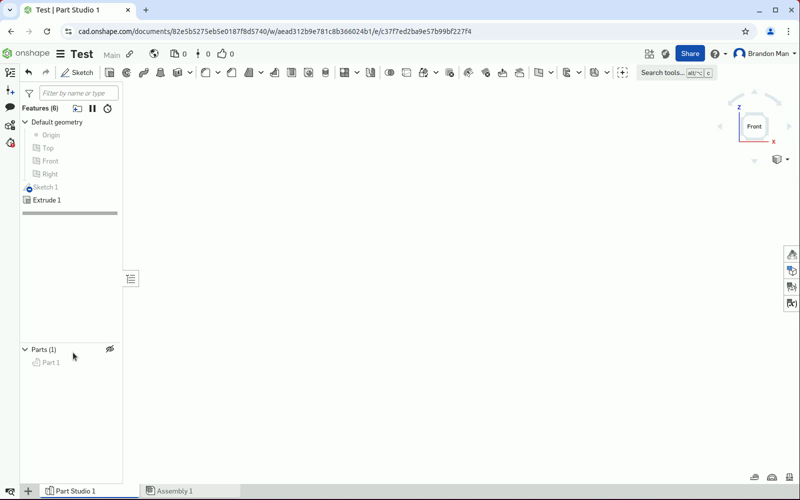
key_up(shift)
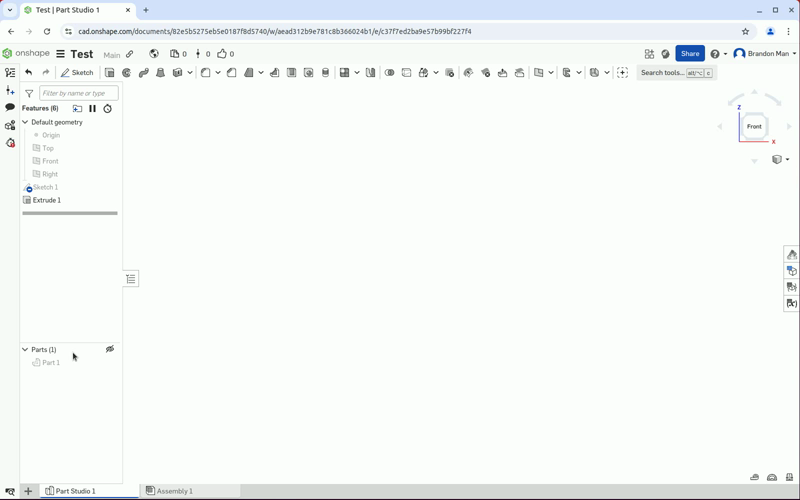
key(space)
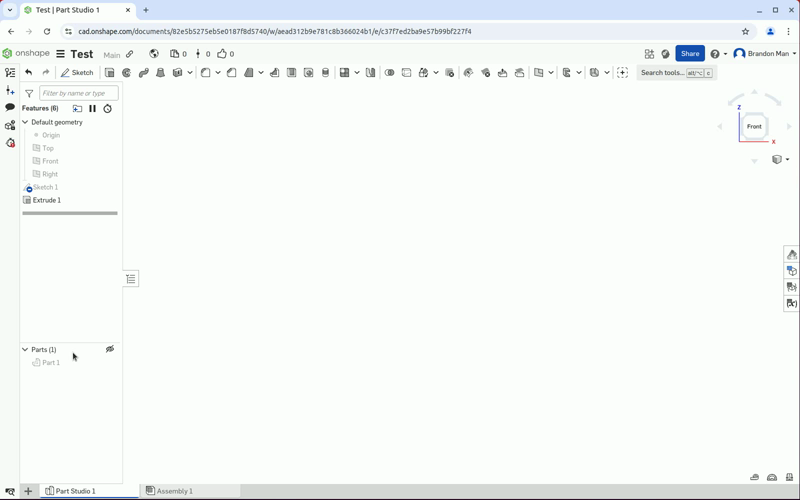
key_down(shift)
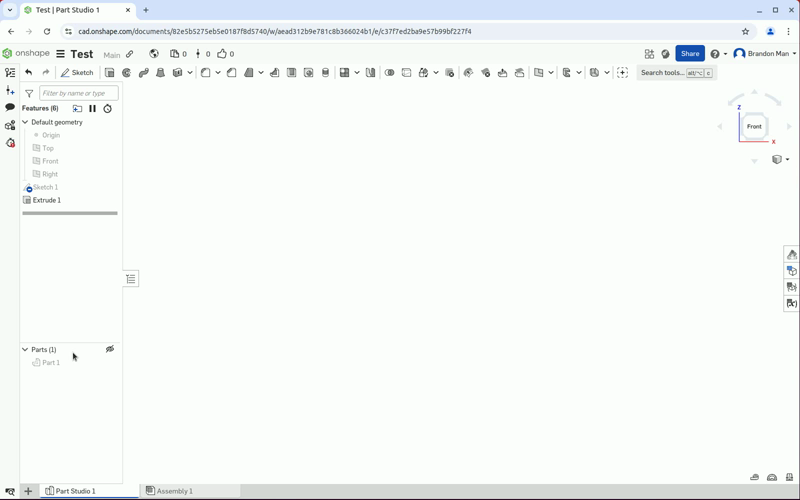
key(left)
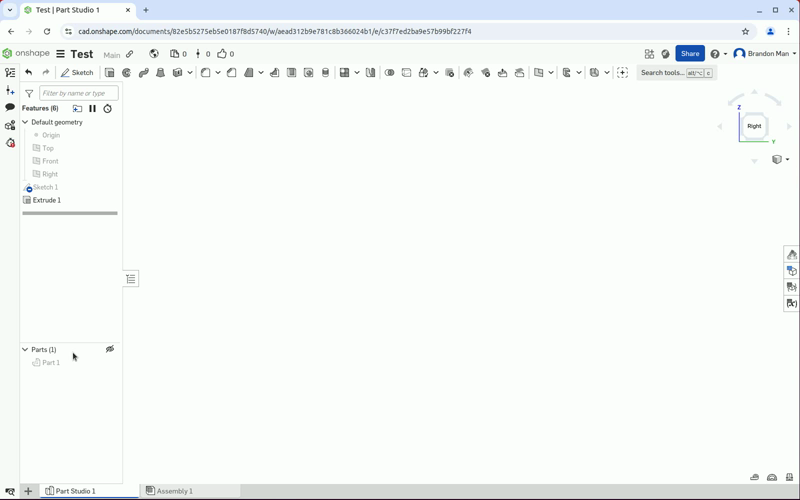
key_up(shift)
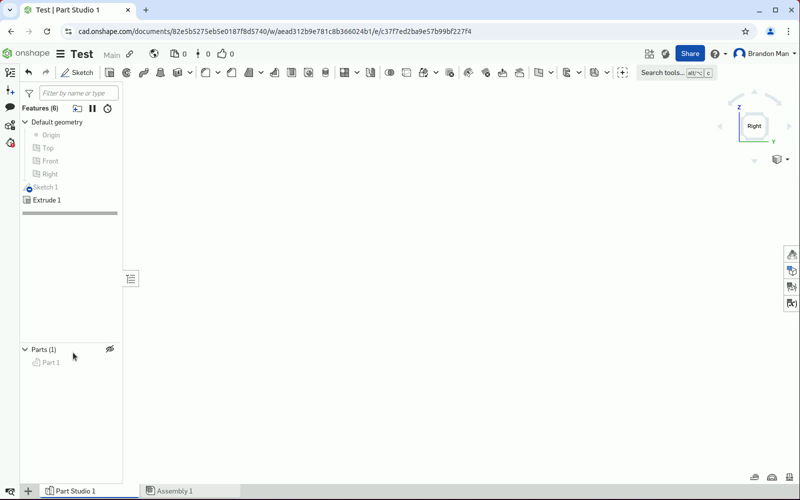
mouse_move(73, 352)
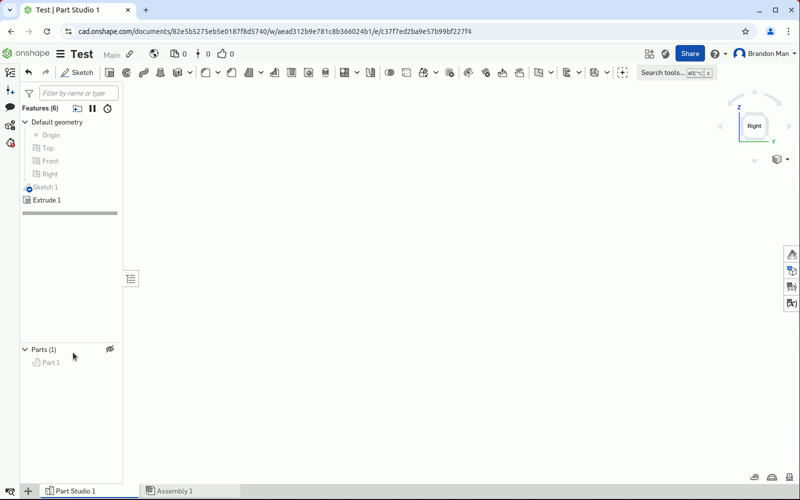
key(shift+y)
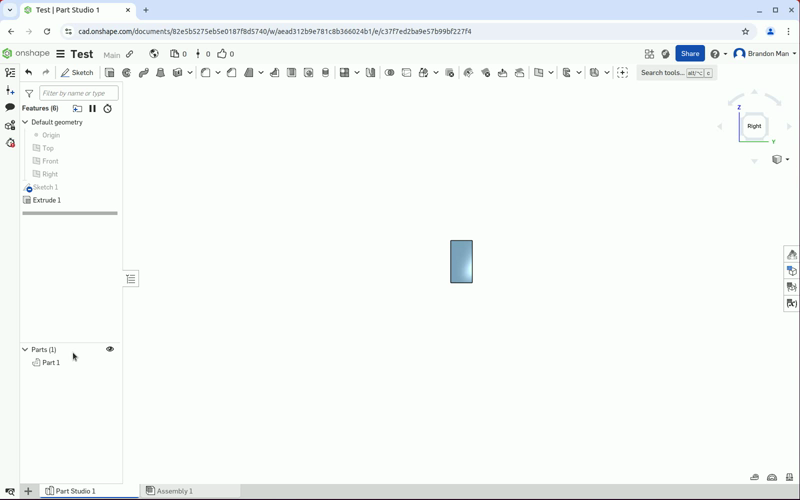
mouse_move(541, 75)
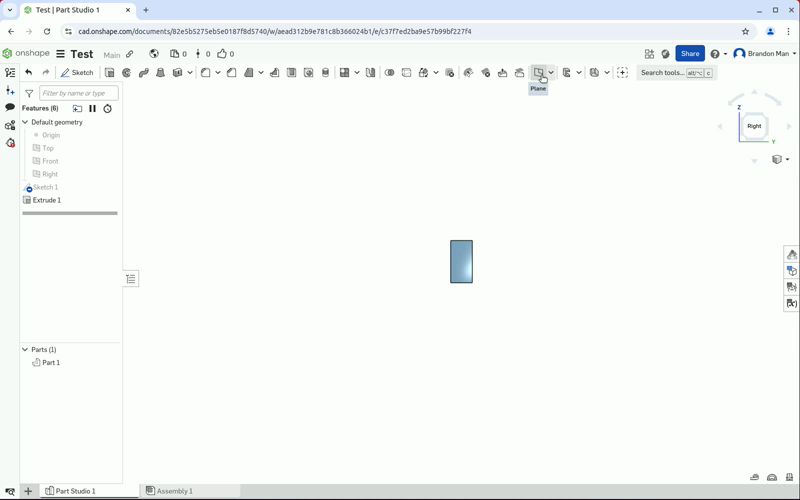
click(541, 75)
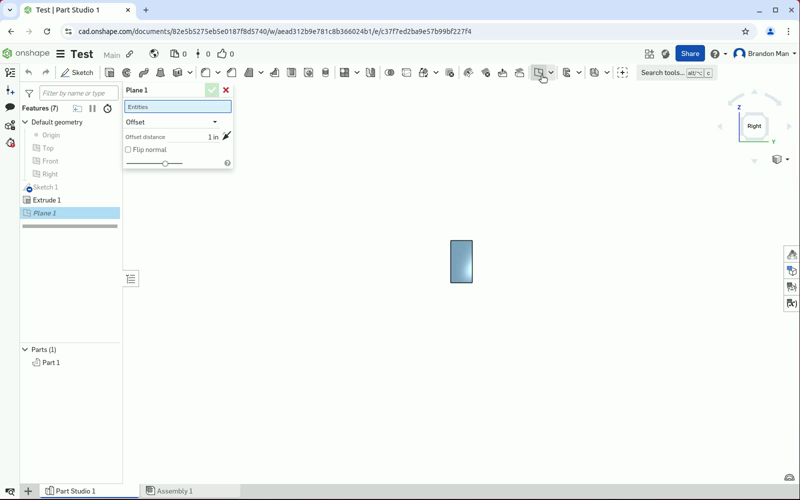
mouse_move(73, 176)
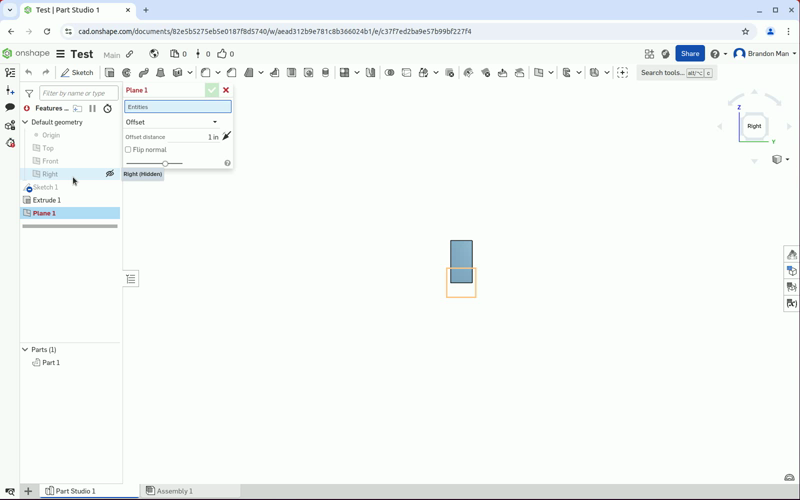
click(73, 176)
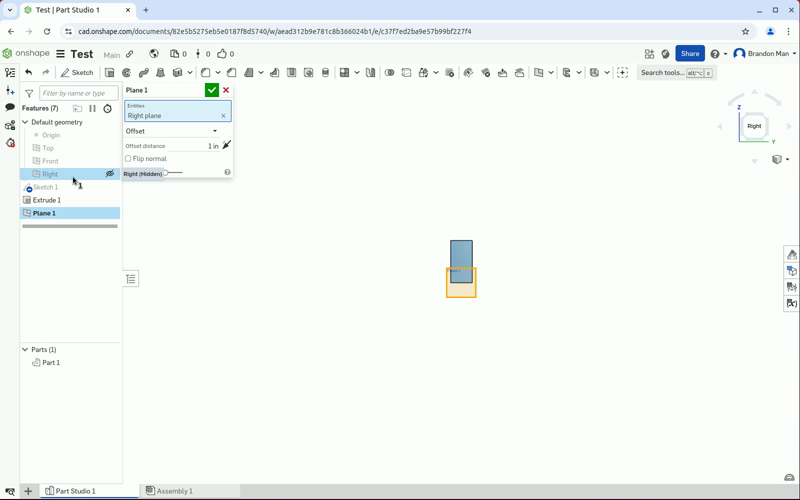
key(tab, 2)
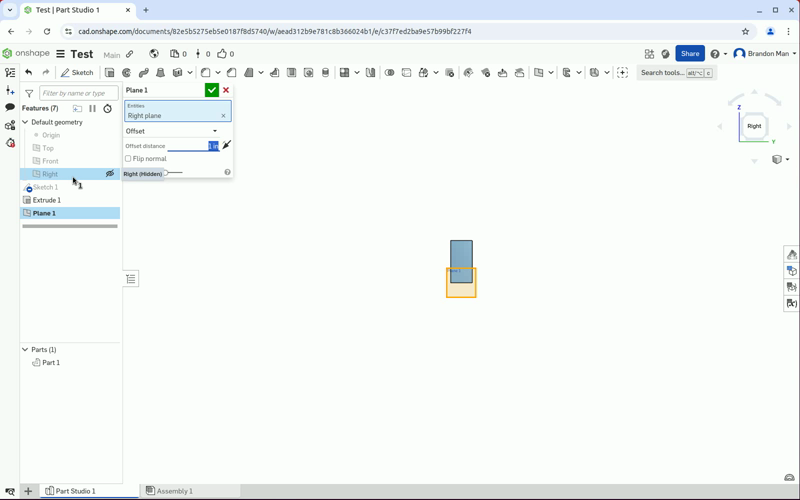
text(18.764)
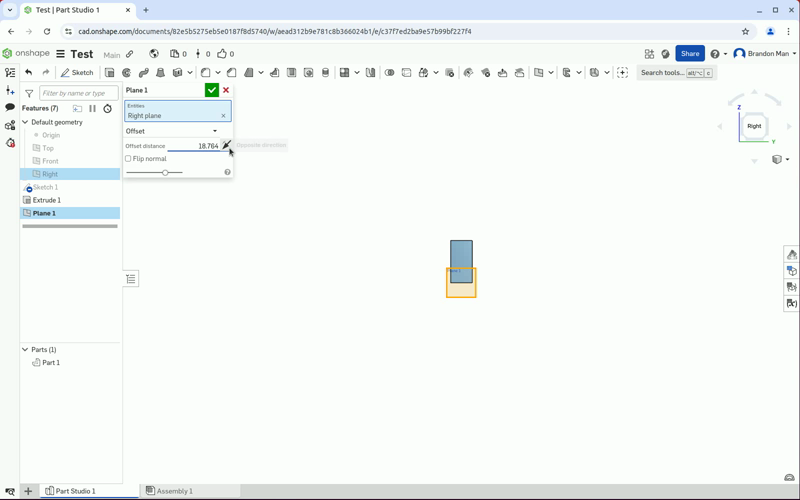
mouse_move(229, 147)
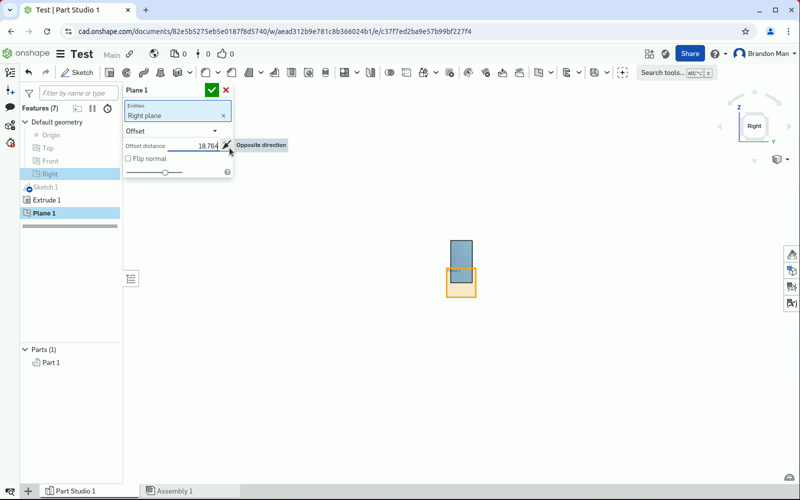
click(229, 147)
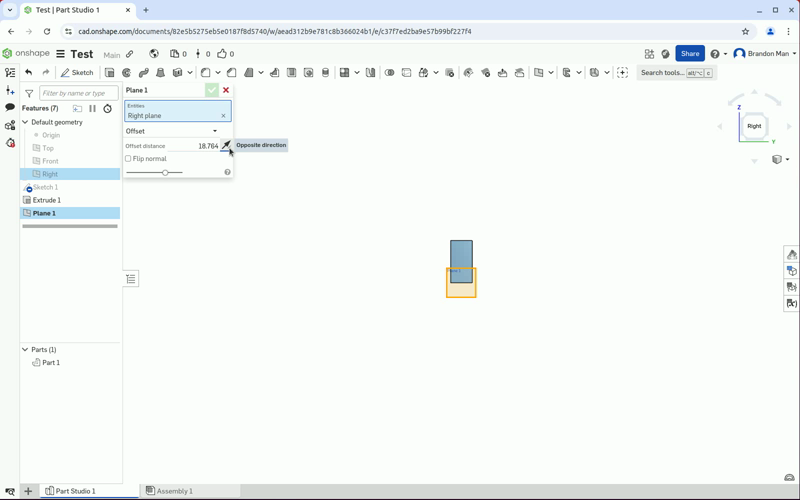
key(enter, 2)
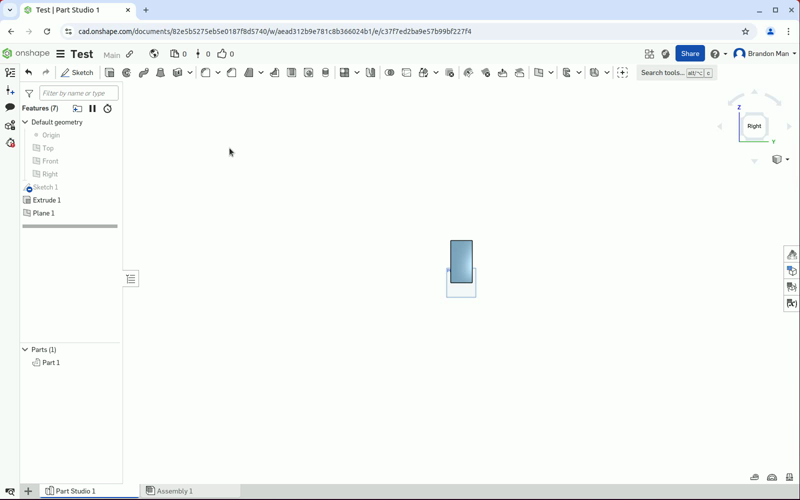
key(shift+s)
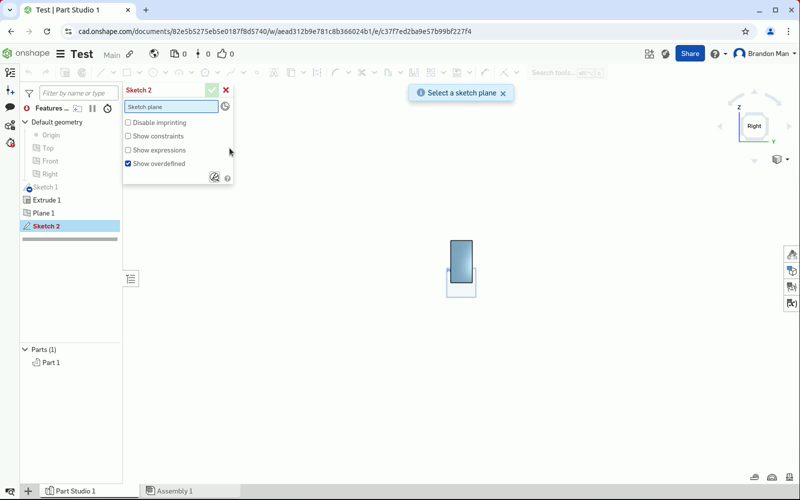
mouse_move(73, 215)
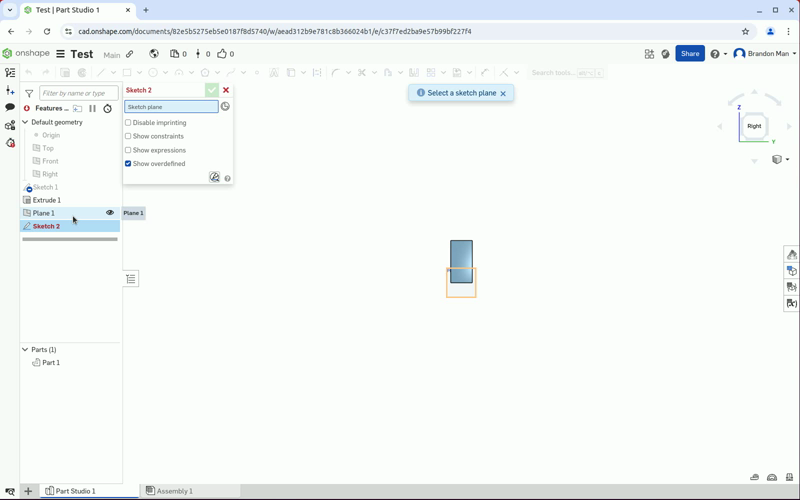
click(73, 215)
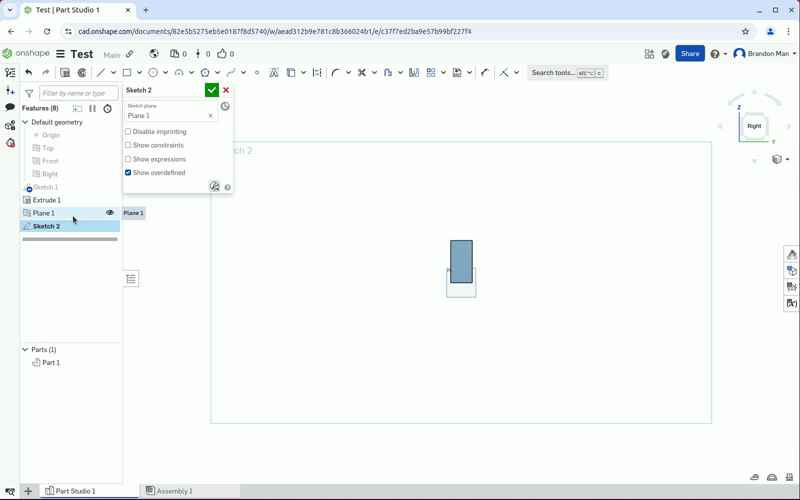
mouse_move(73, 352)
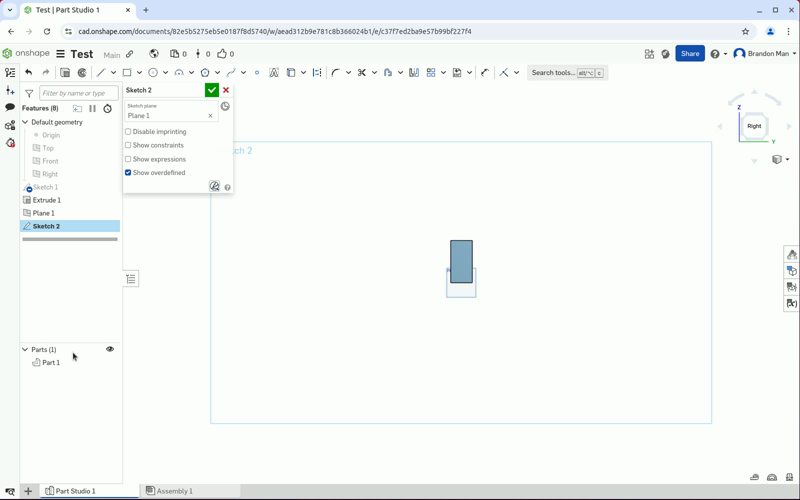
key(y)
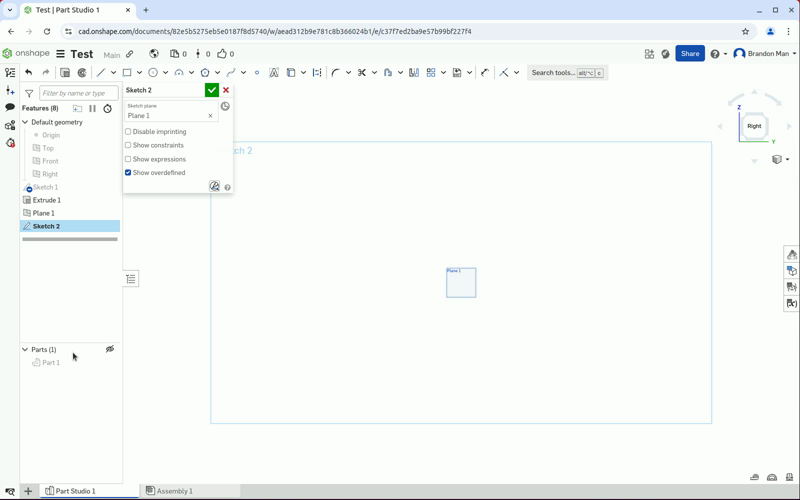
key(l)
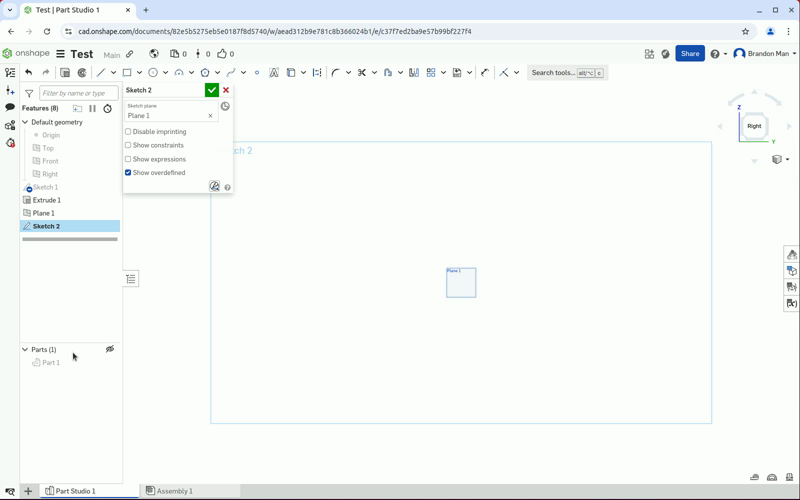
key_down(shift)
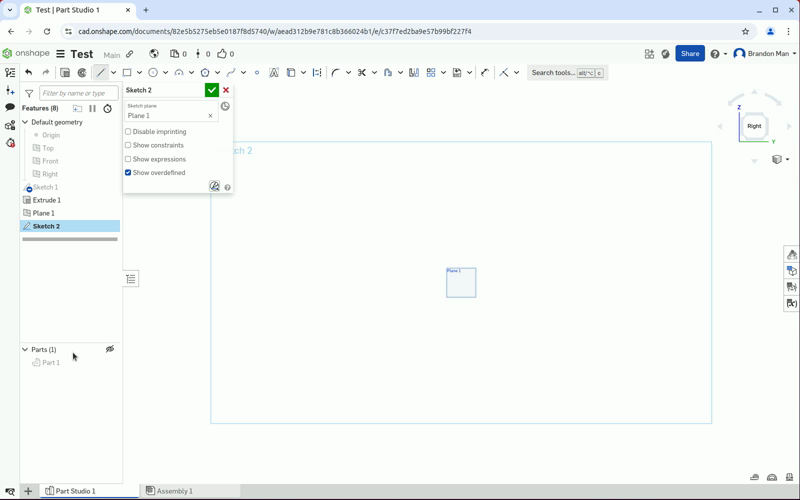
mouse_move(450, 251)
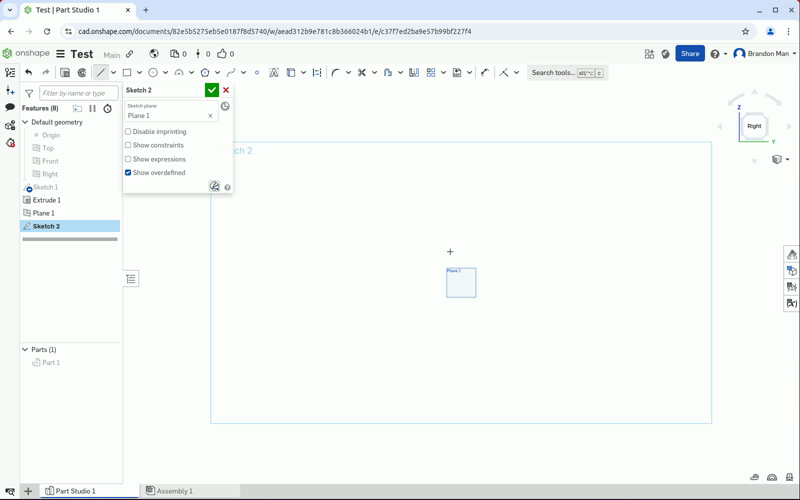
click(450, 251)
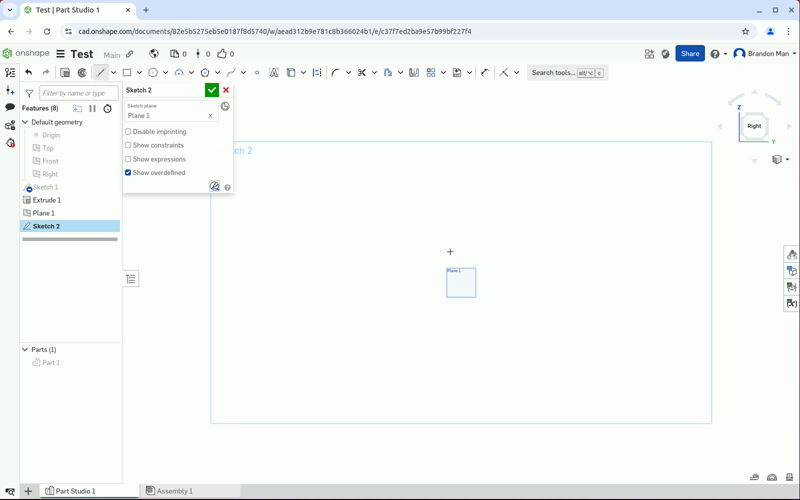
key_up(shift)
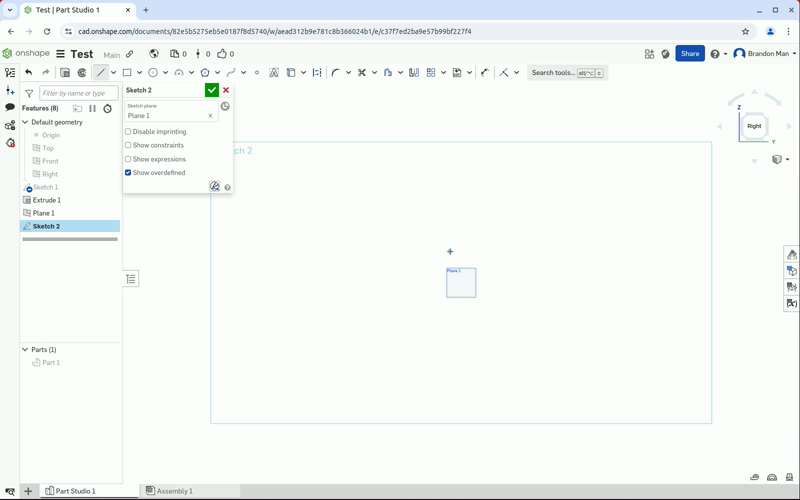
key_down(shift)
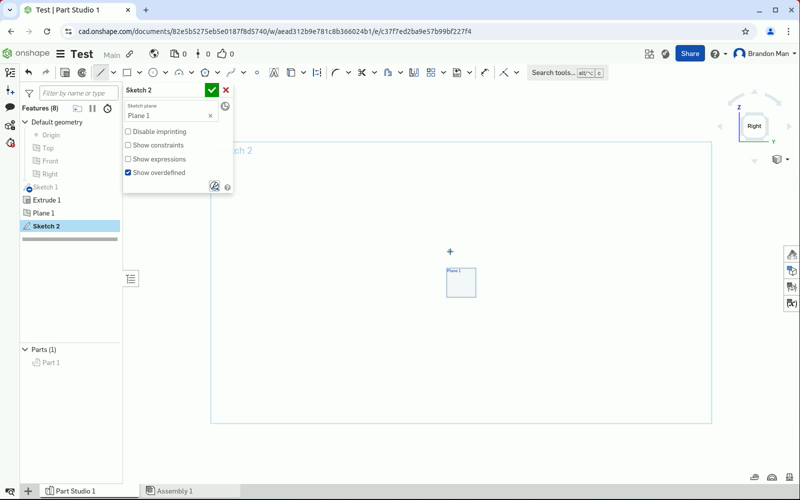
mouse_move(480, 251)
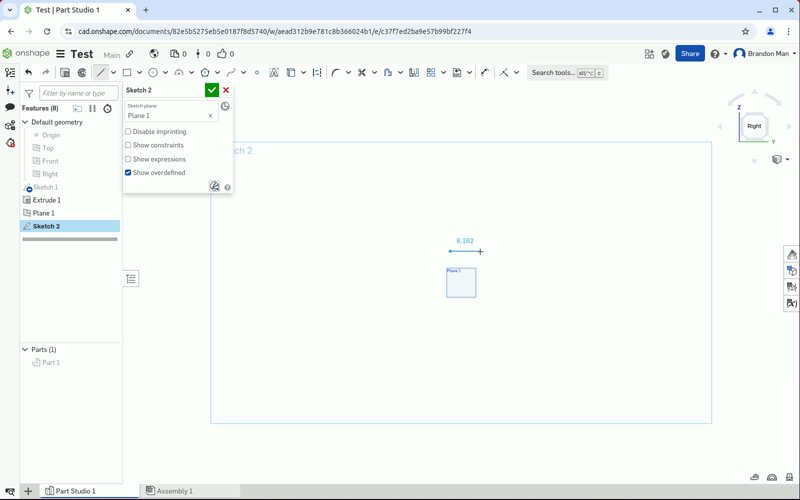
mouse_move(472, 251)
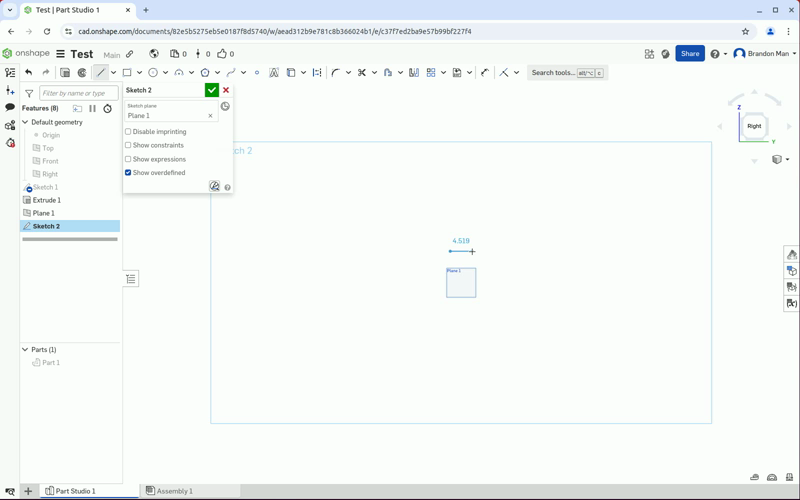
click(472, 251)
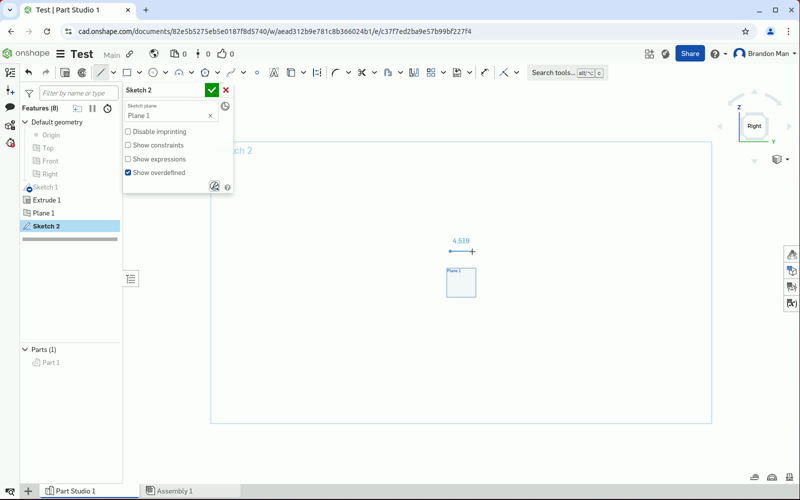
key_up(shift)
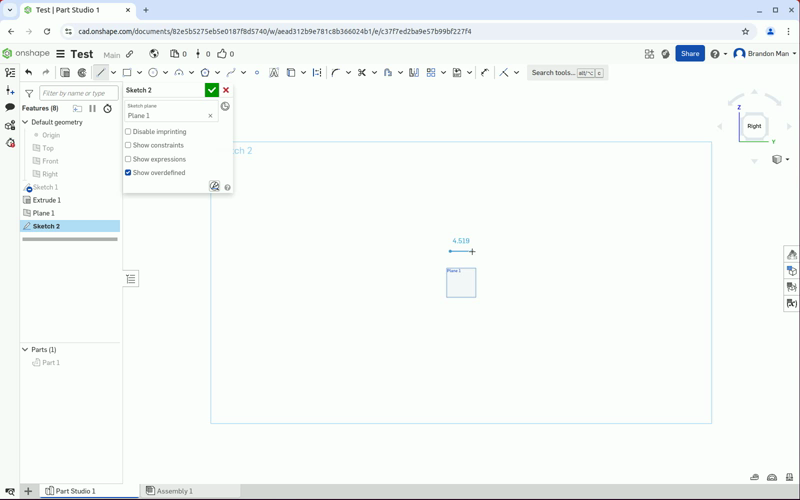
key_down(shift)
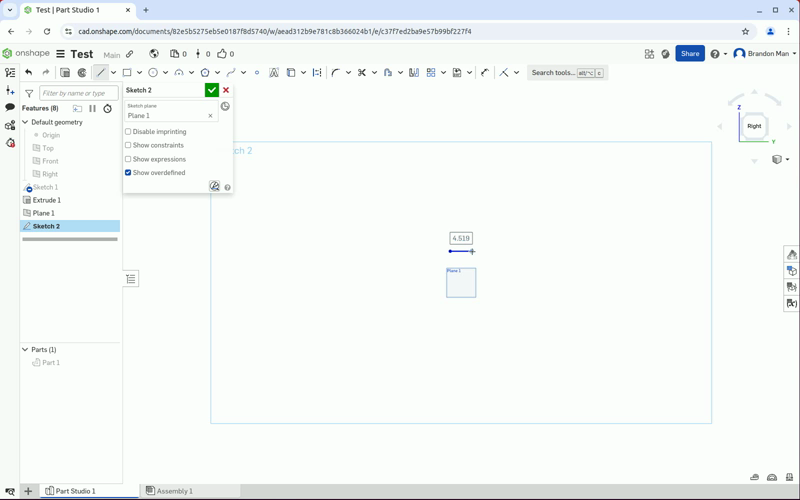
mouse_move(502, 251)
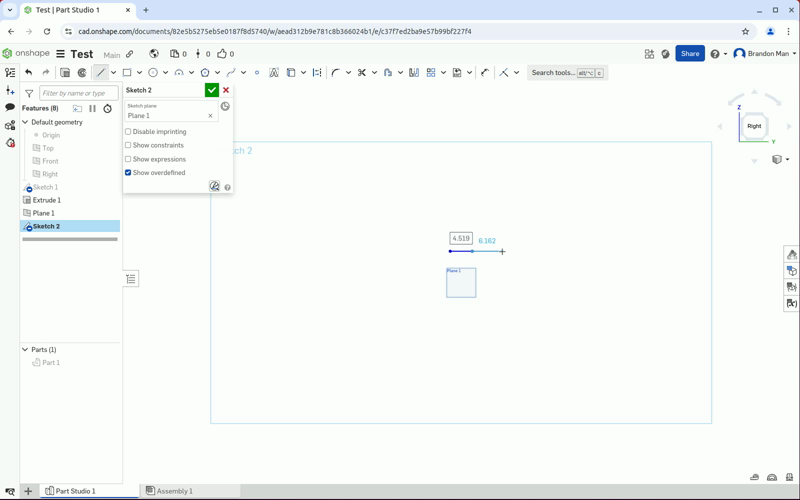
mouse_move(472, 240)
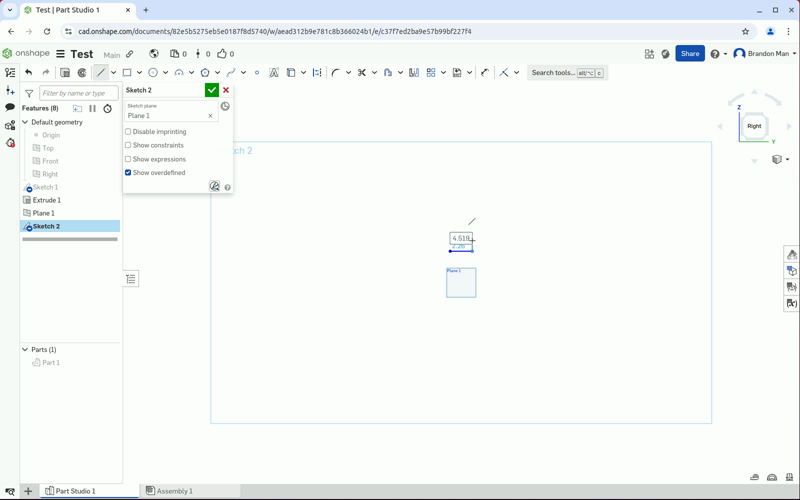
click(472, 240)
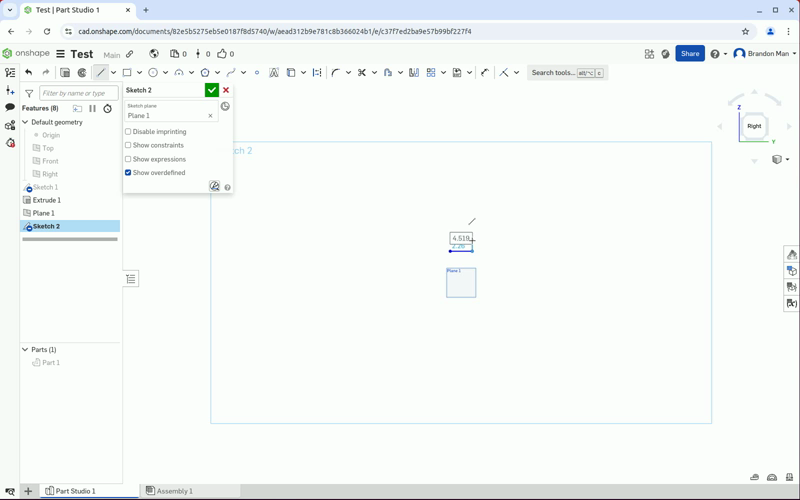
key_up(shift)
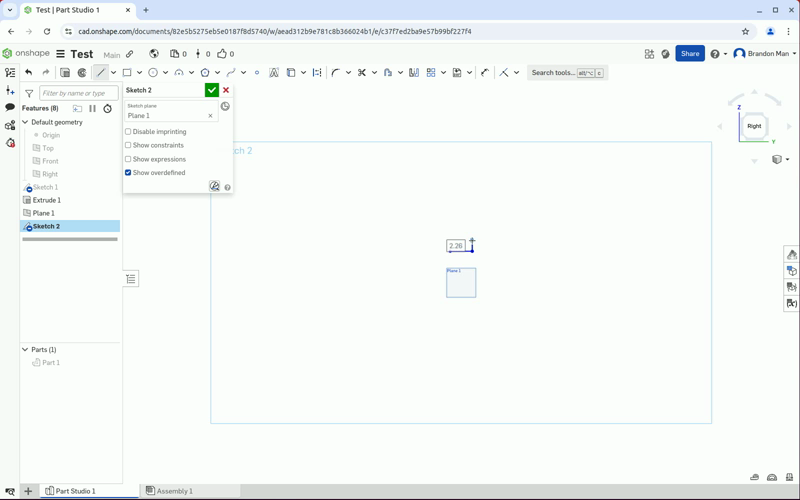
key_down(shift)
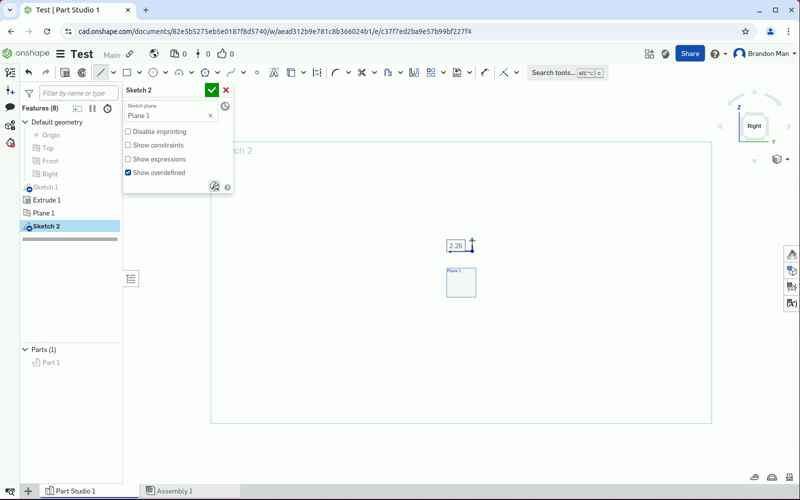
mouse_move(502, 240)
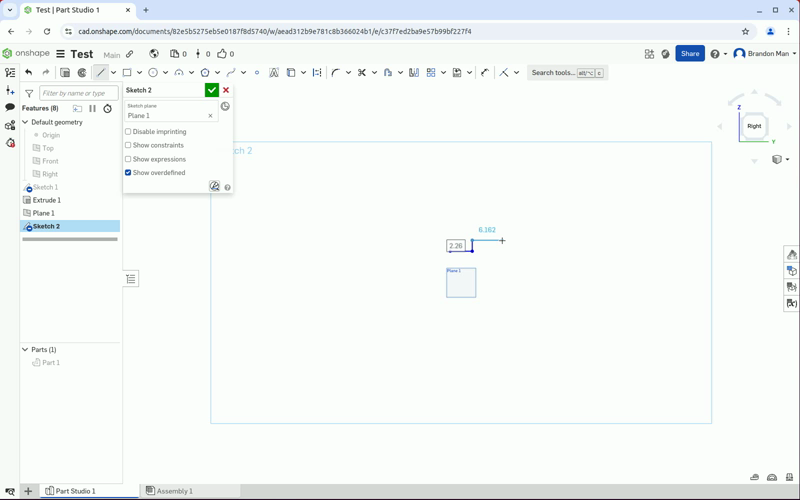
mouse_move(450, 240)
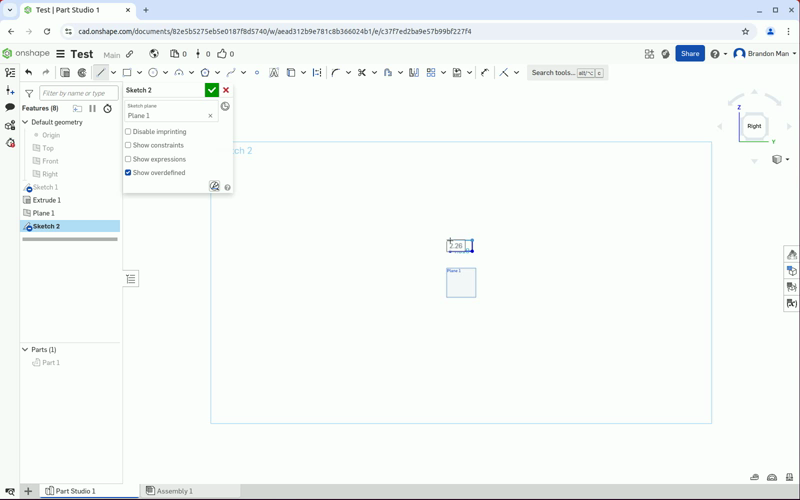
click(450, 240)
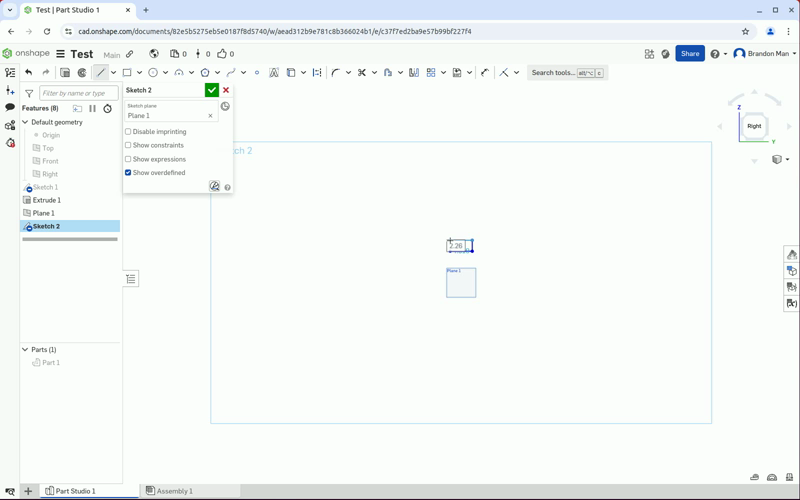
key_up(shift)
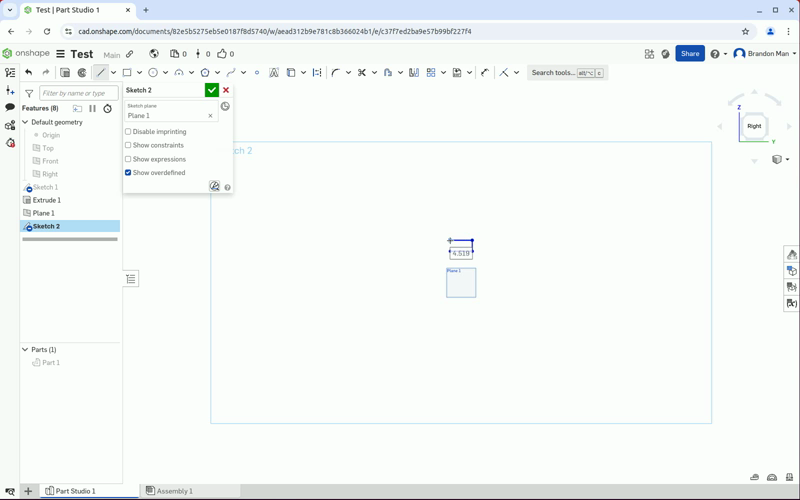
mouse_move(480, 240)
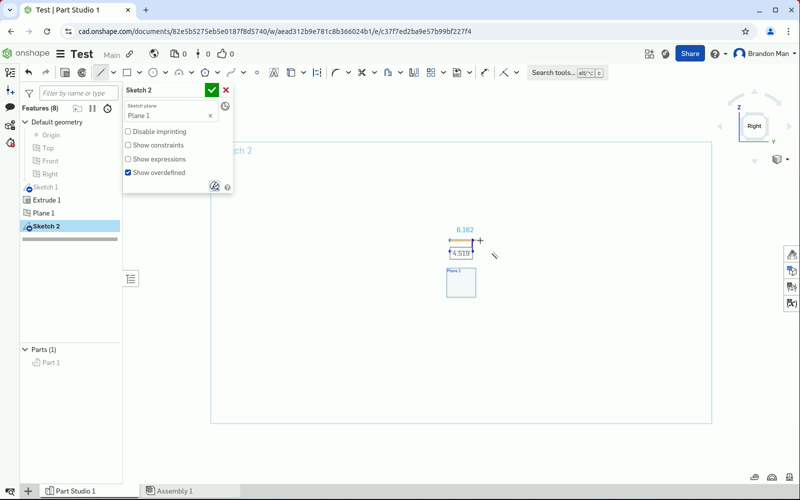
key_down(shift)
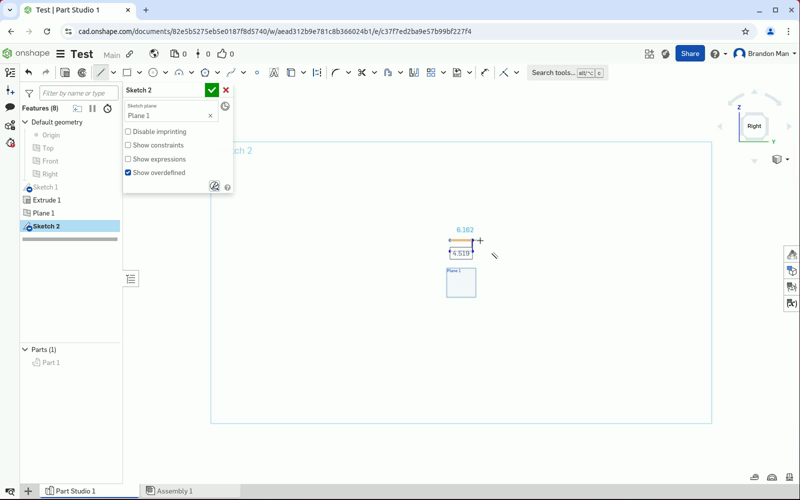
mouse_move(450, 251)
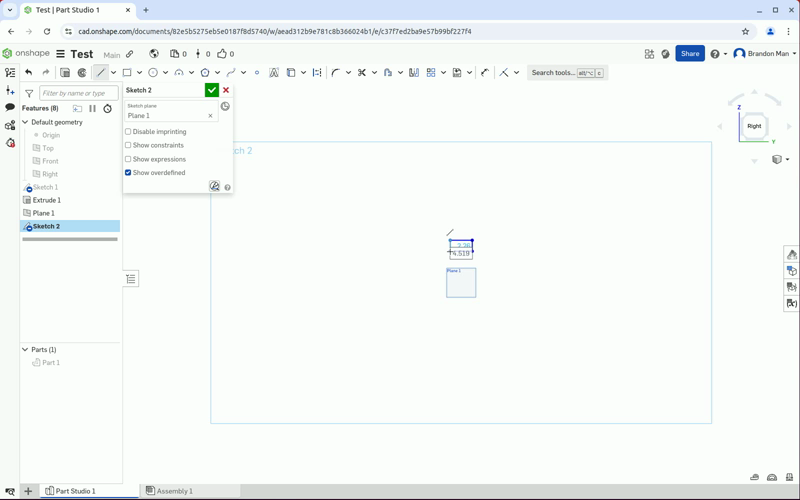
key_up(shift)
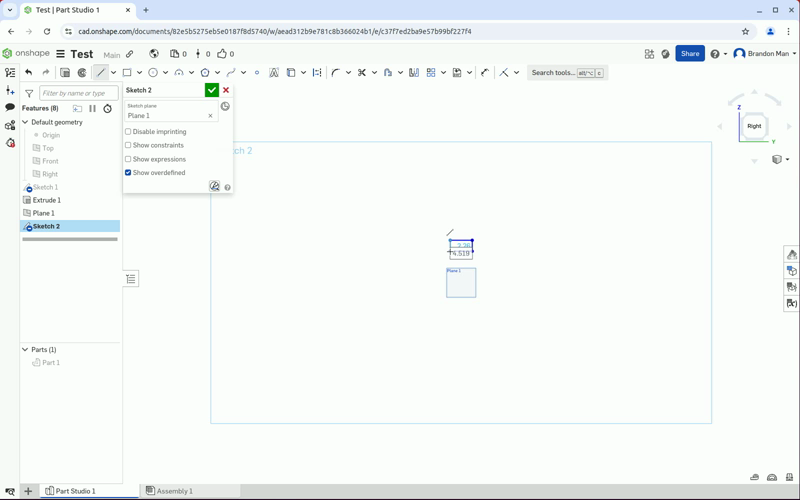
click(450, 251)
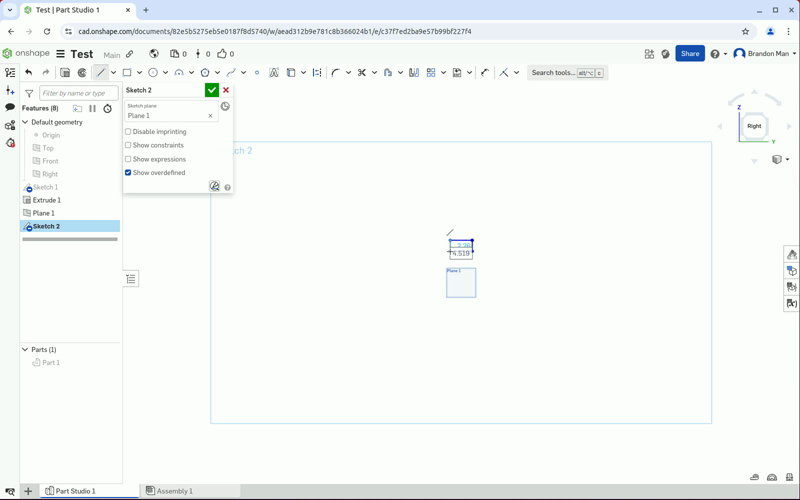
key(esc)
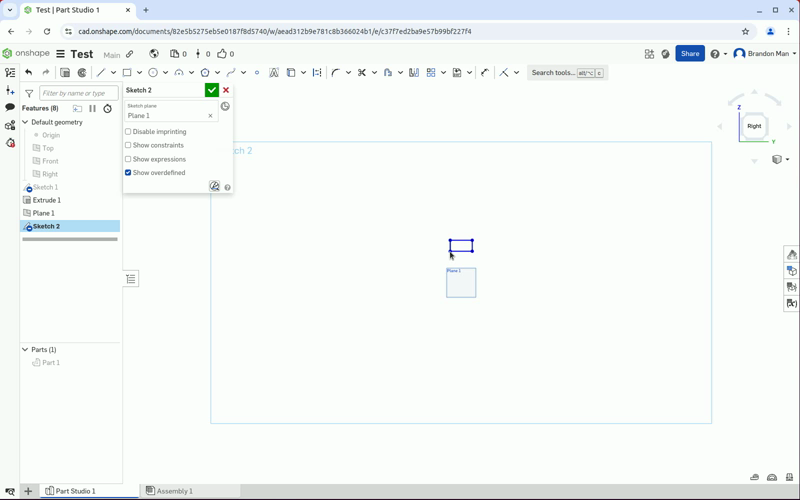
mouse_move(466, 243)
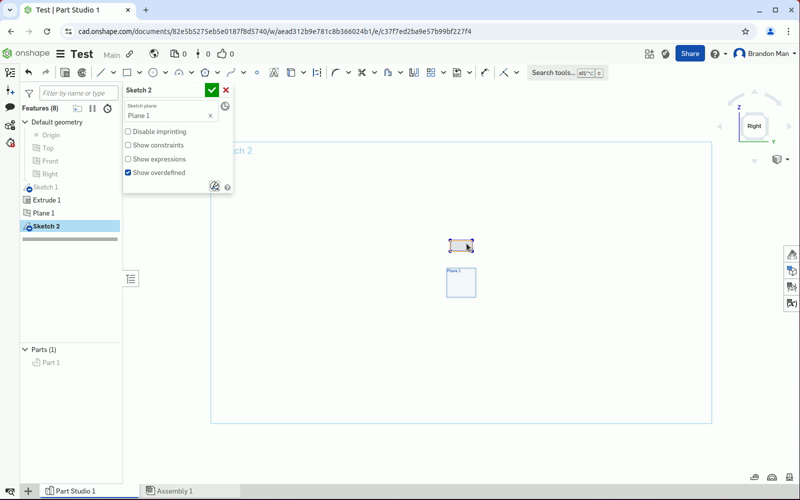
scroll(6)
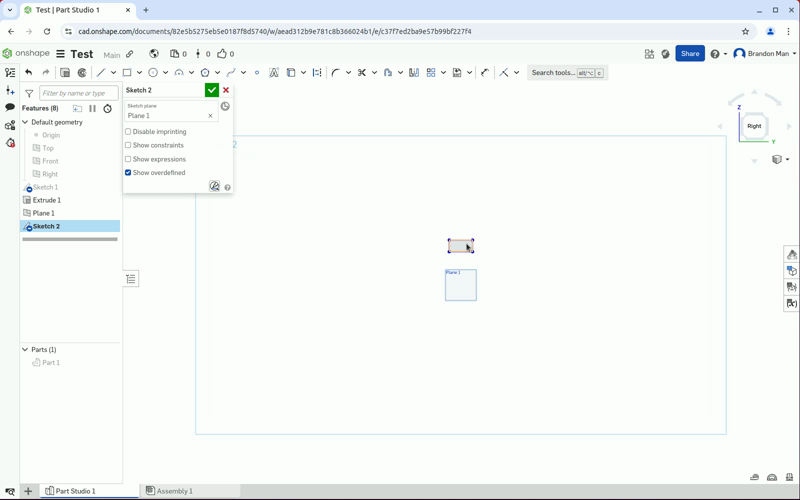
scroll(6)
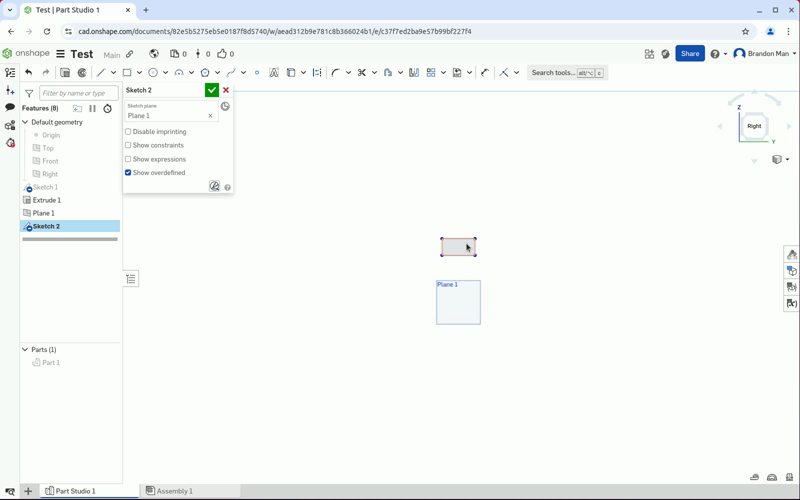
scroll(6)
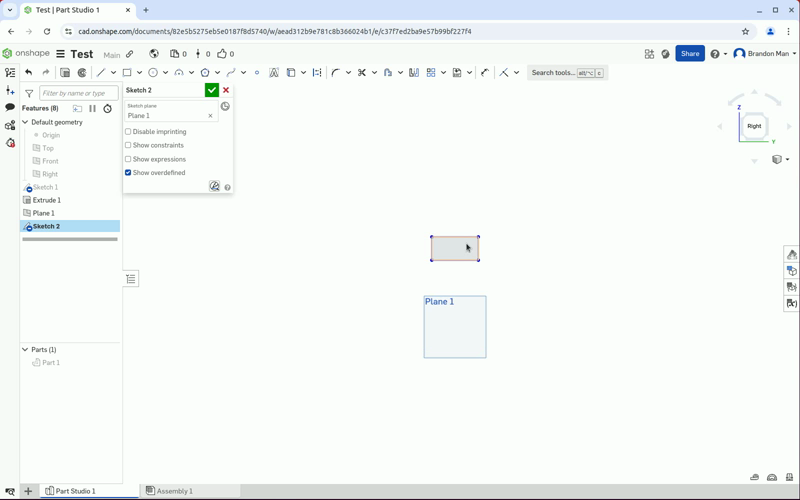
scroll(6)
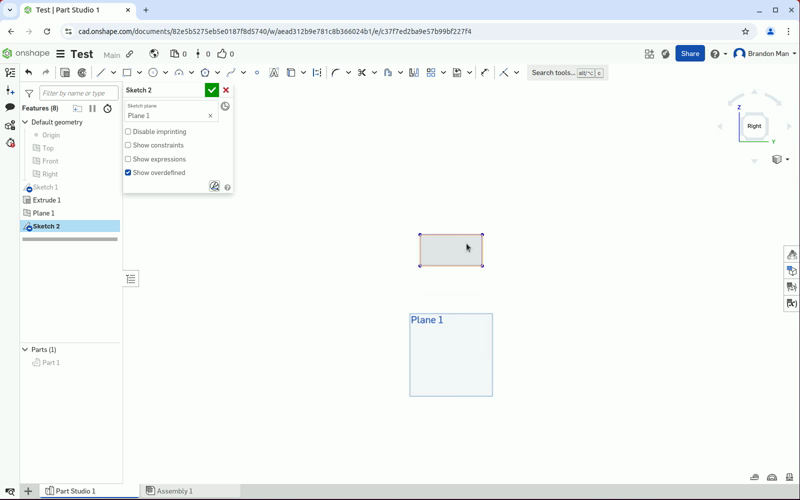
scroll(6)
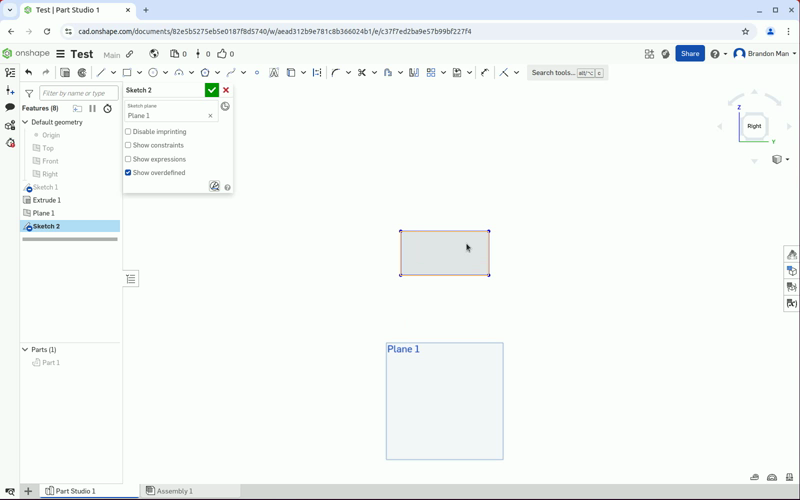
scroll(6)
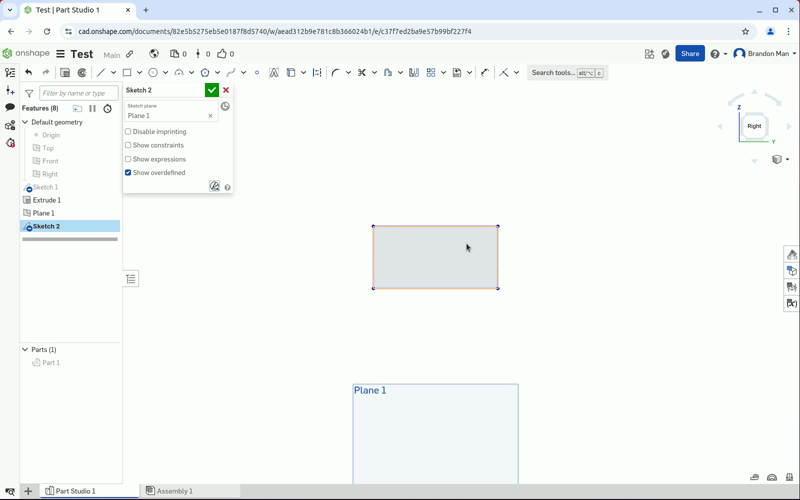
scroll(6)
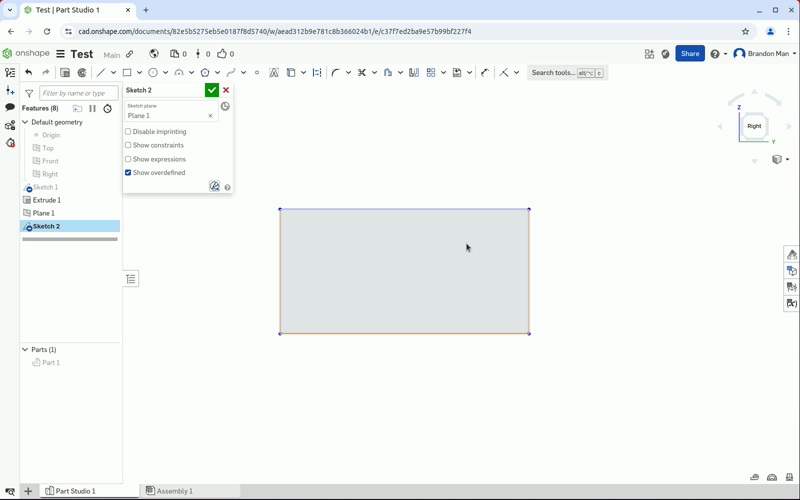
click(466, 243)
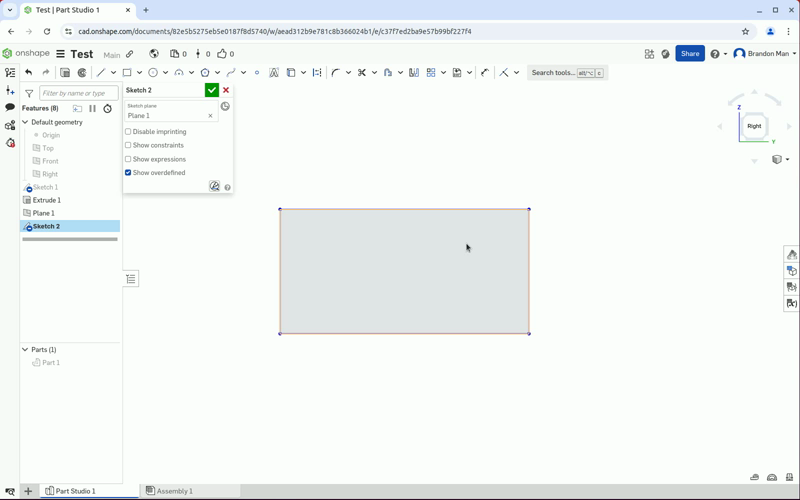
scroll(-6)
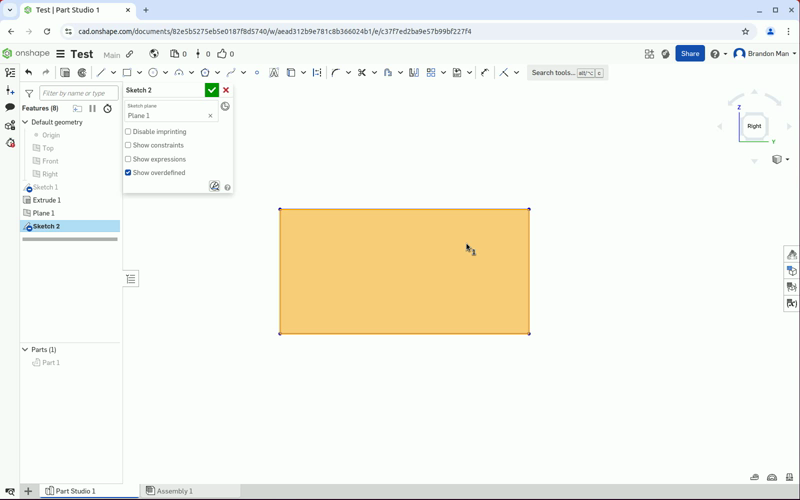
scroll(-6)
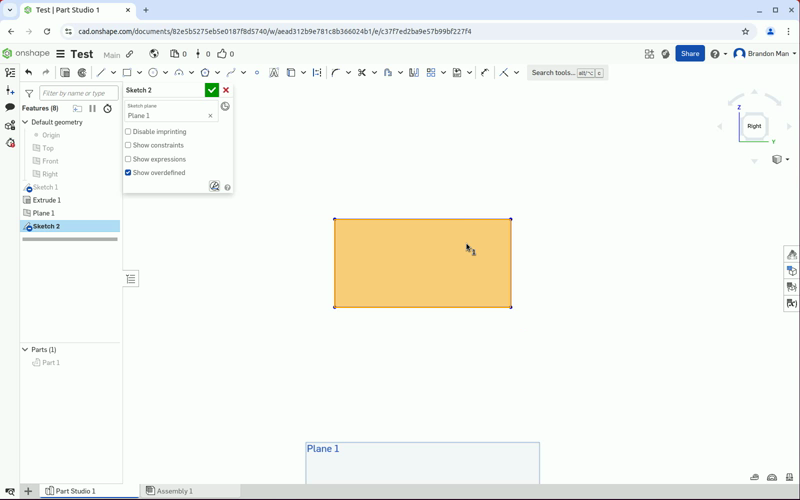
scroll(-6)
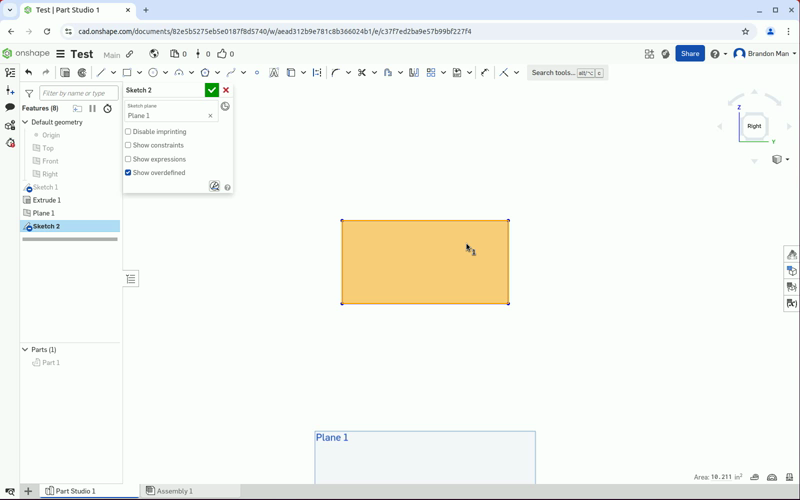
scroll(-6)
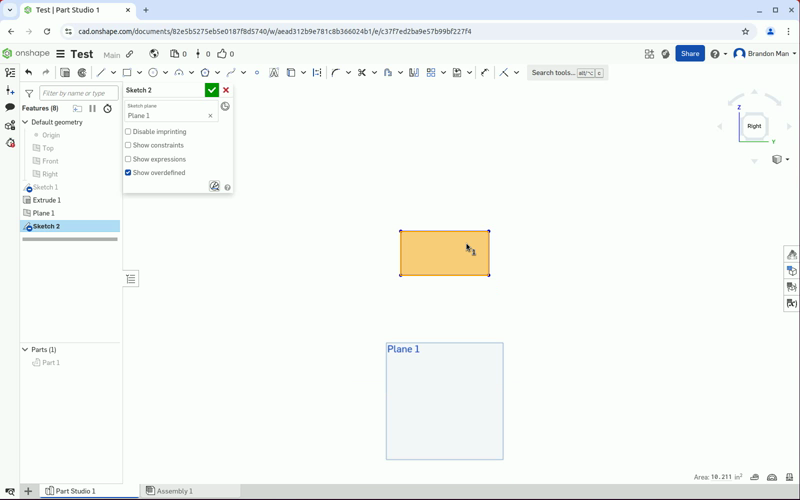
scroll(-6)
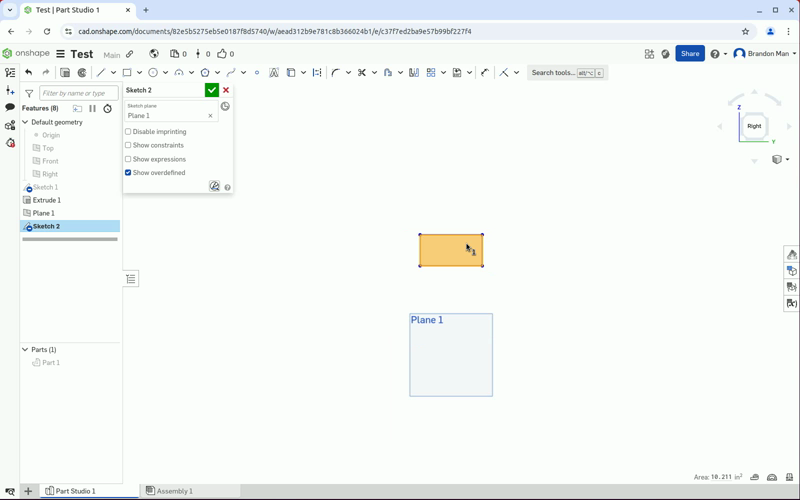
scroll(-6)
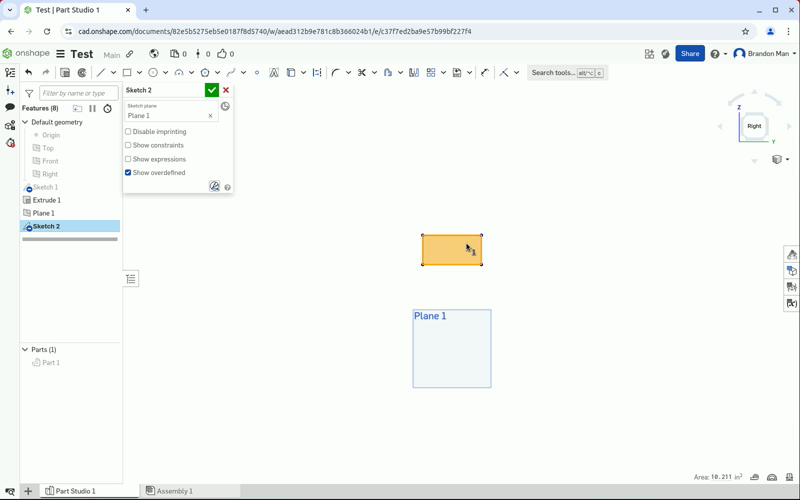
scroll(-6)
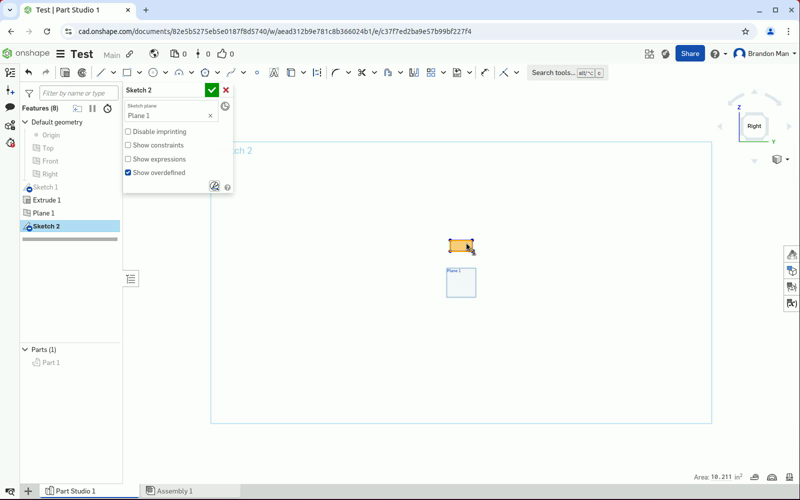
mouse_move(73, 352)
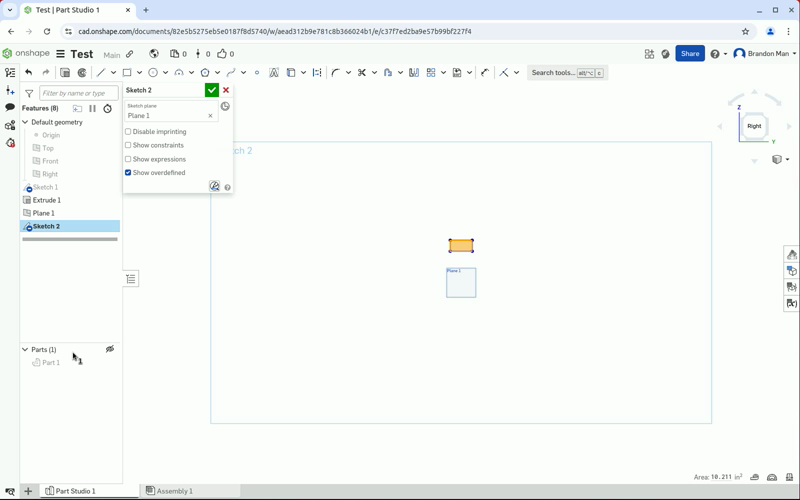
key(shift+y)
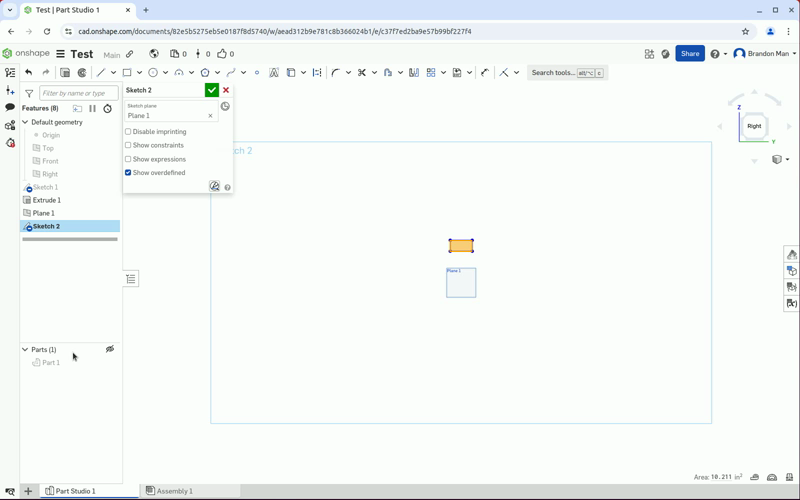
key(shift+e)
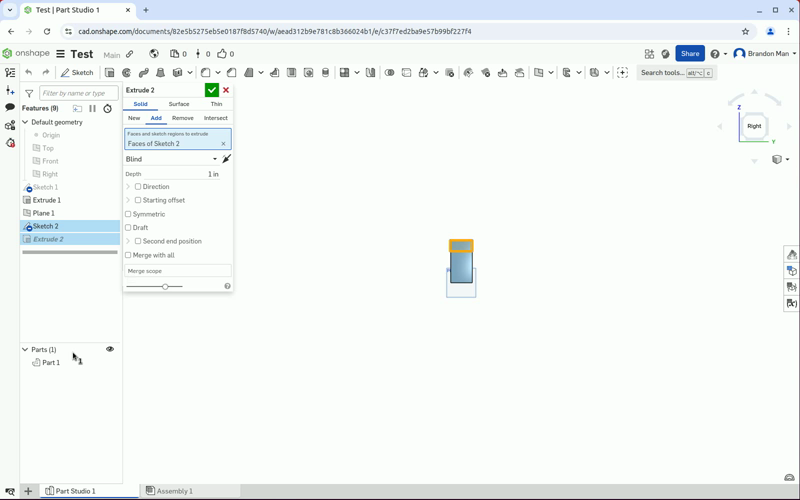
mouse_move(143, 106)
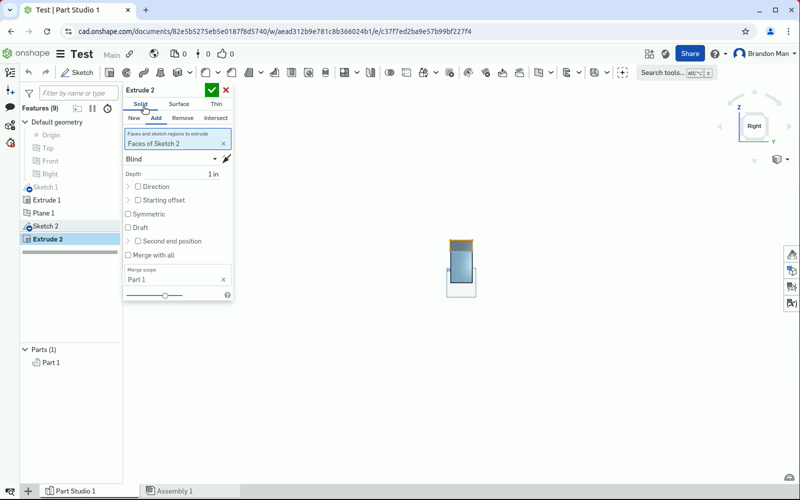
click(143, 106)
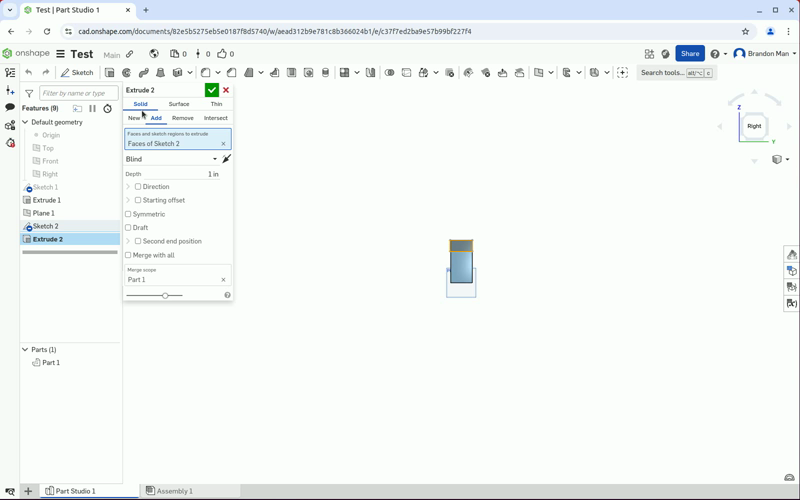
mouse_move(137, 120)
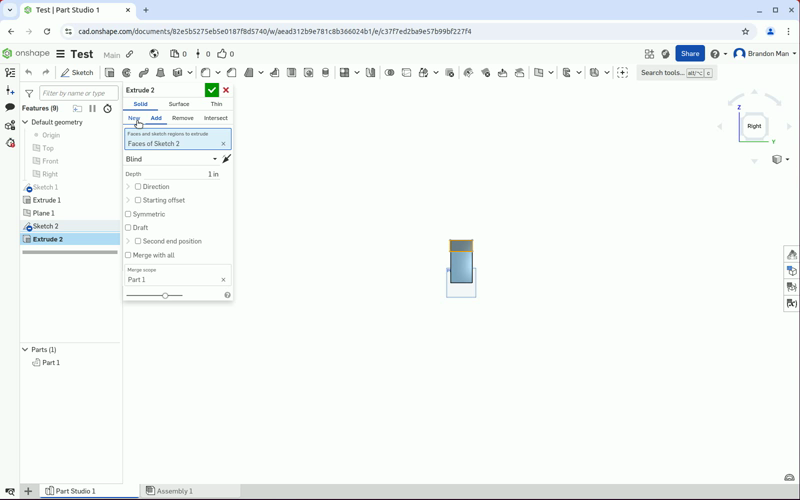
click(137, 120)
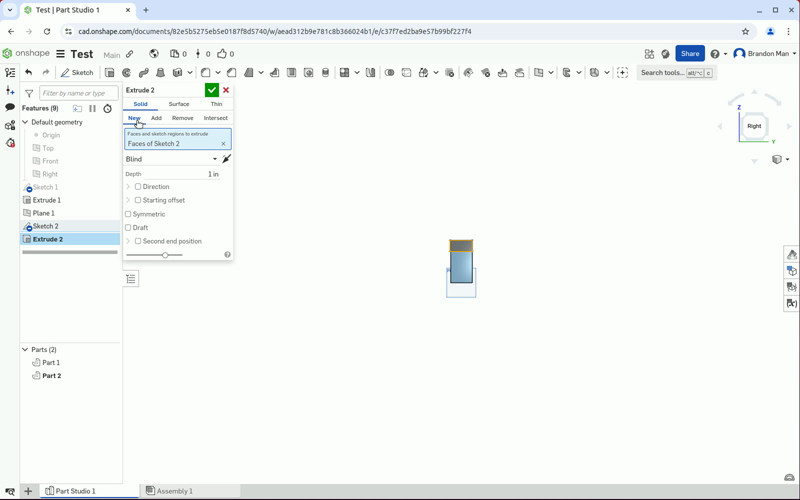
key(tab, 4)
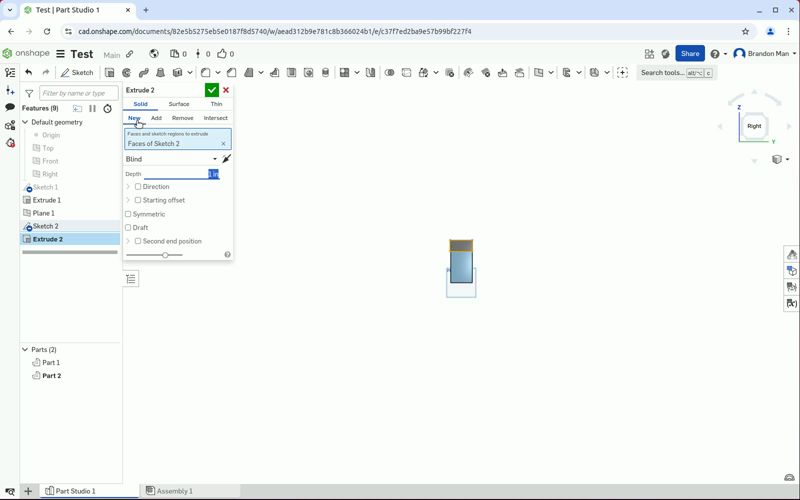
text(5.296)
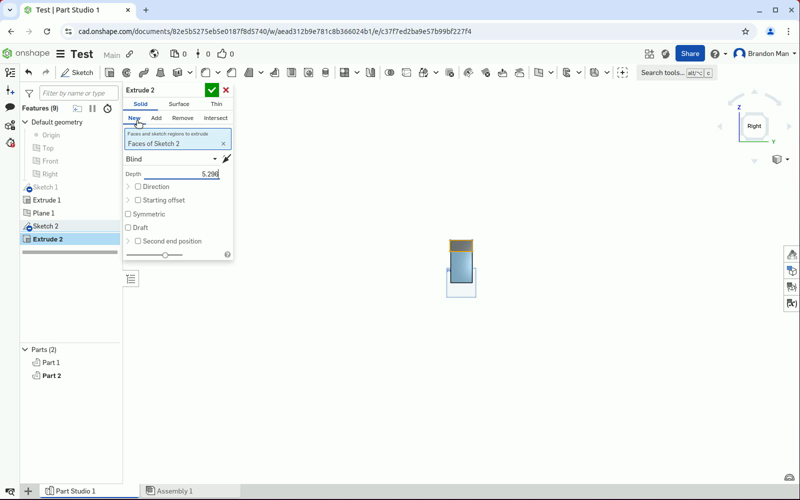
key(enter)
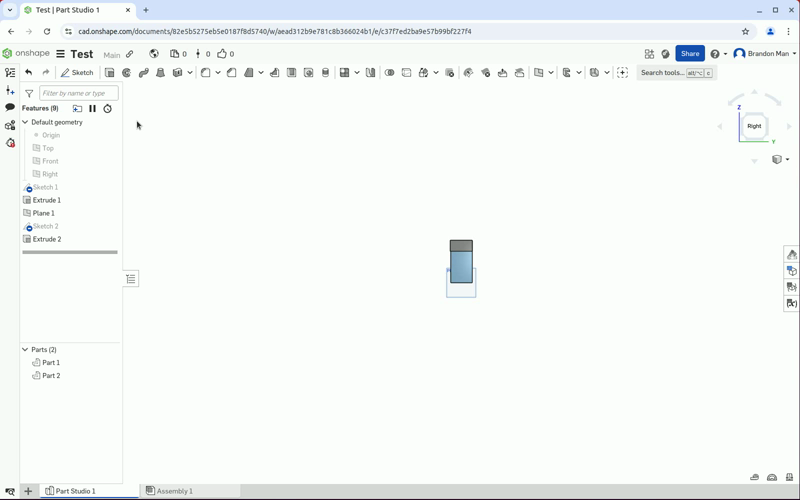
key(shift+h)
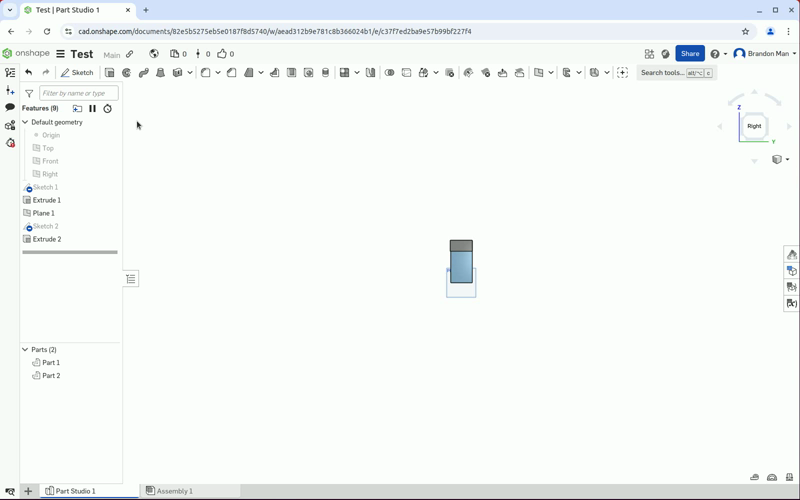
key(shift+h)
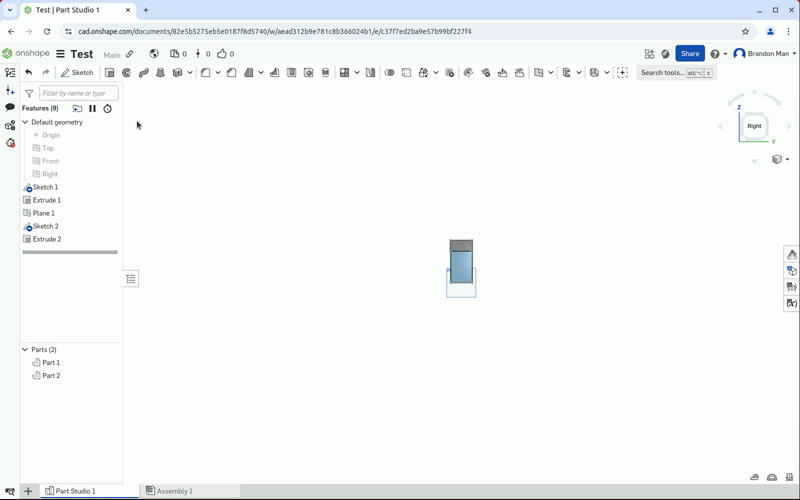
key(shift+7)
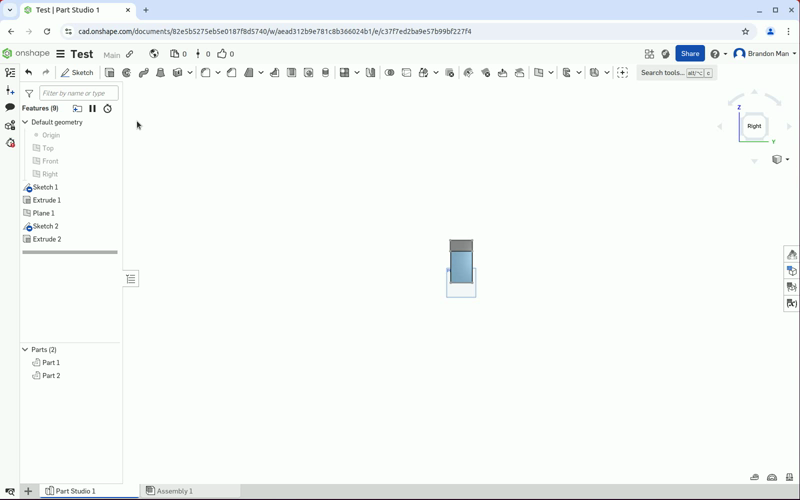
key(right, 2)
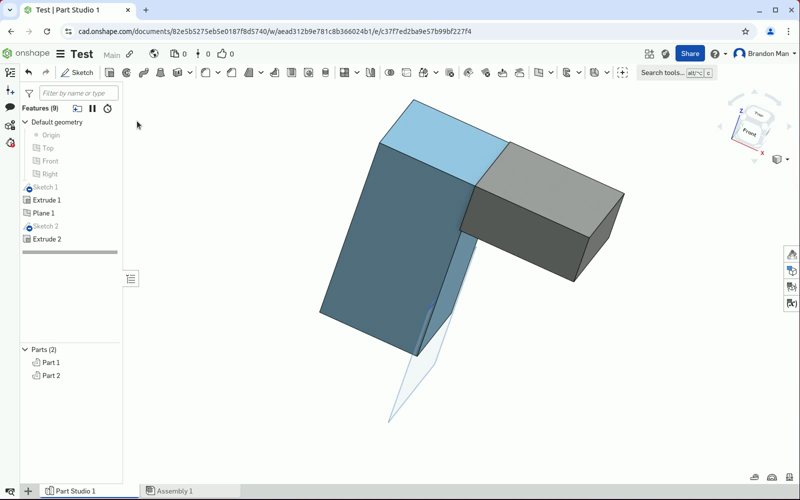
key(down, 2)
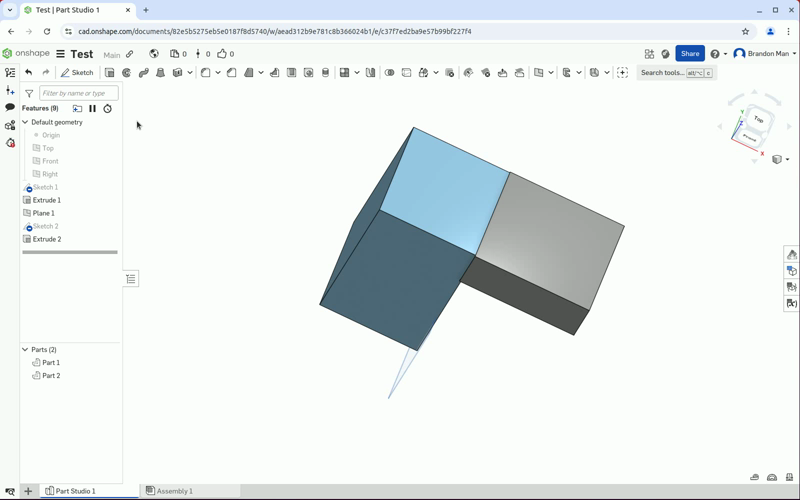
key(up, 2)
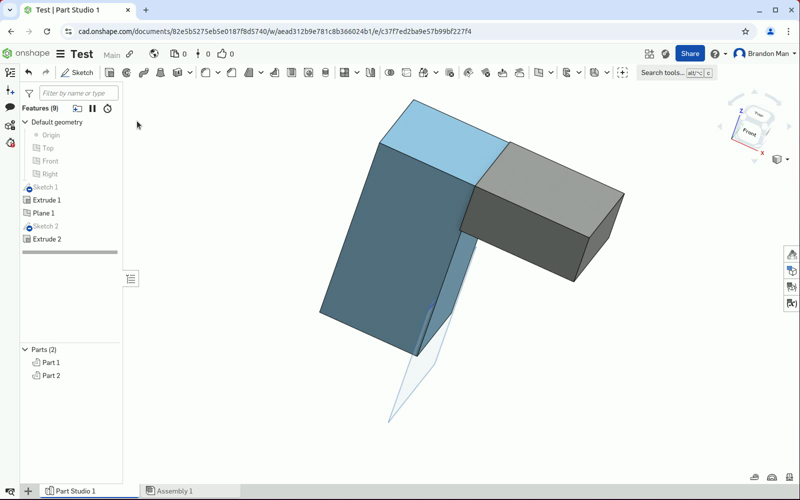
key(left, 2)
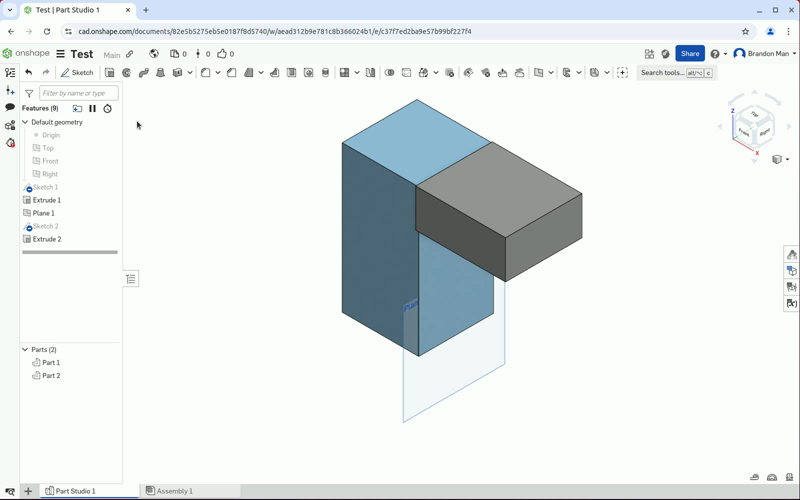
mouse_move(73, 189)
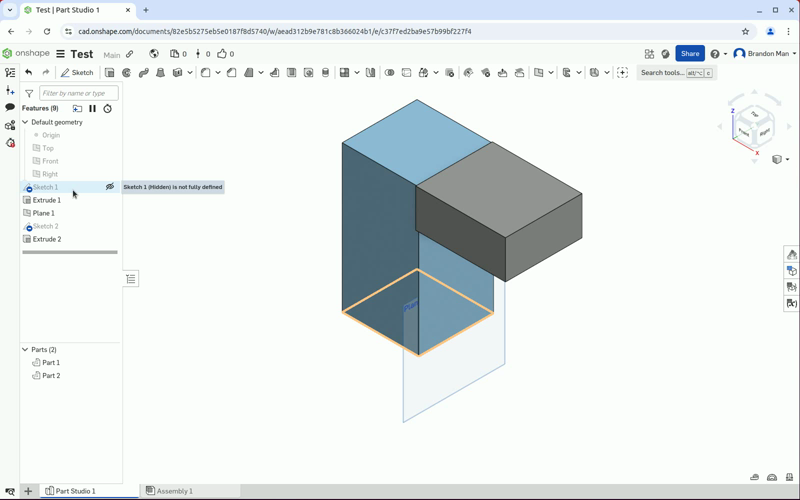
click(73, 189)